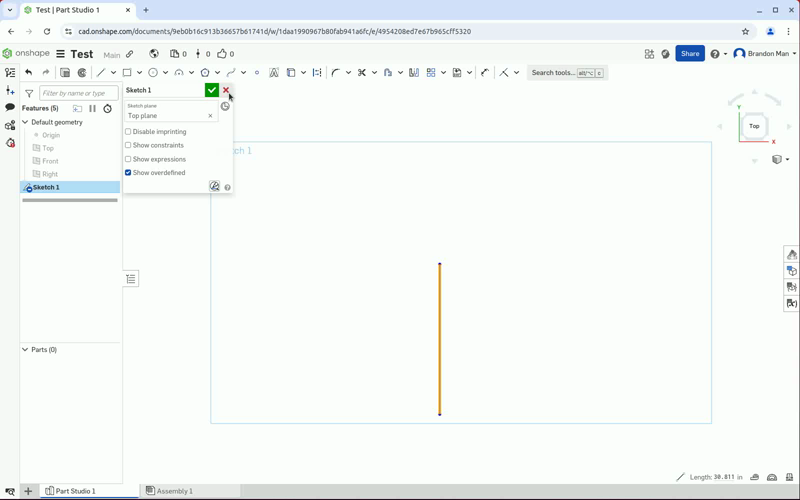
key(shift+h)
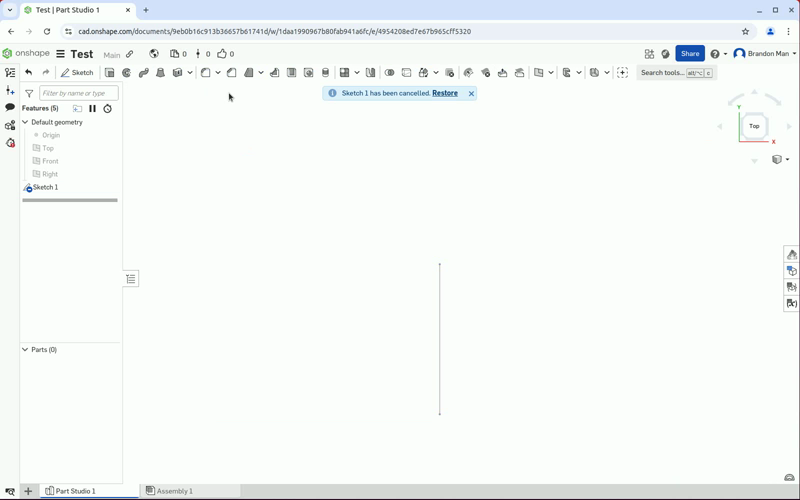
key(shift+s)
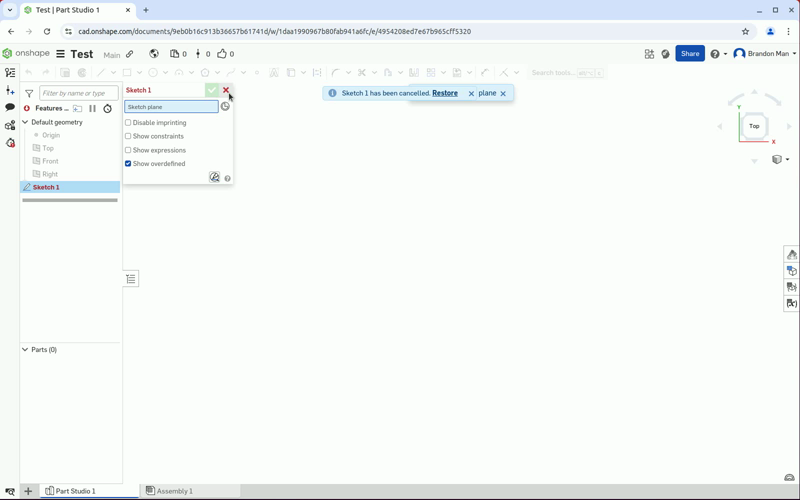
mouse_move(73, 150)
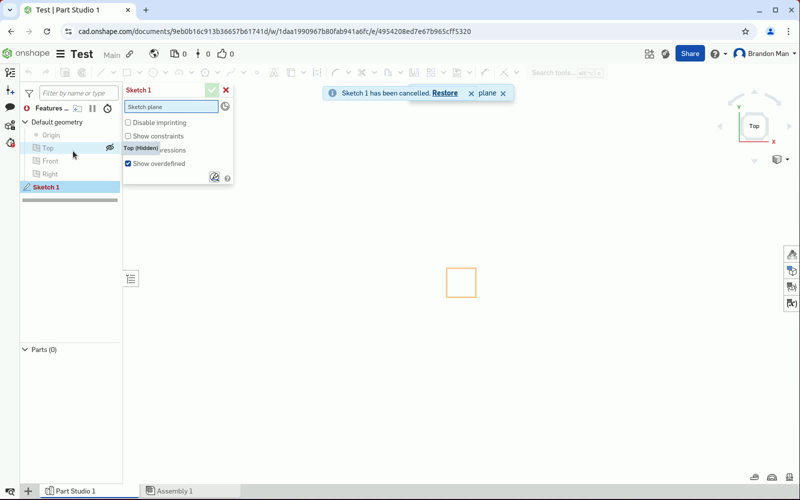
click(73, 150)
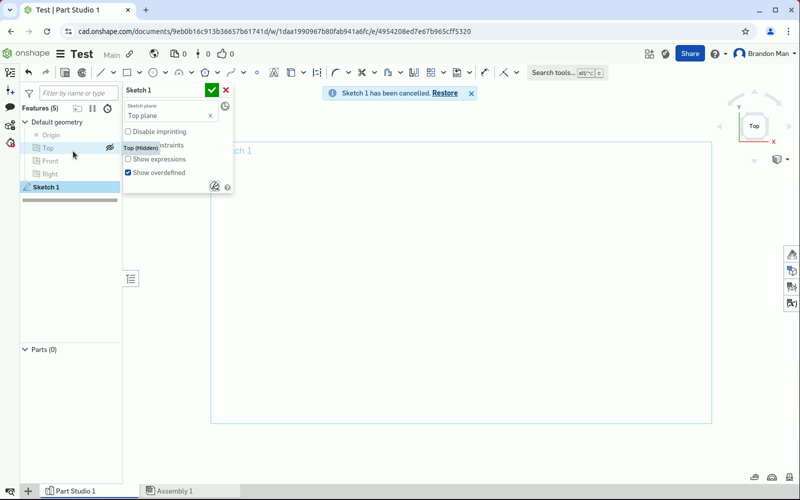
mouse_move(73, 352)
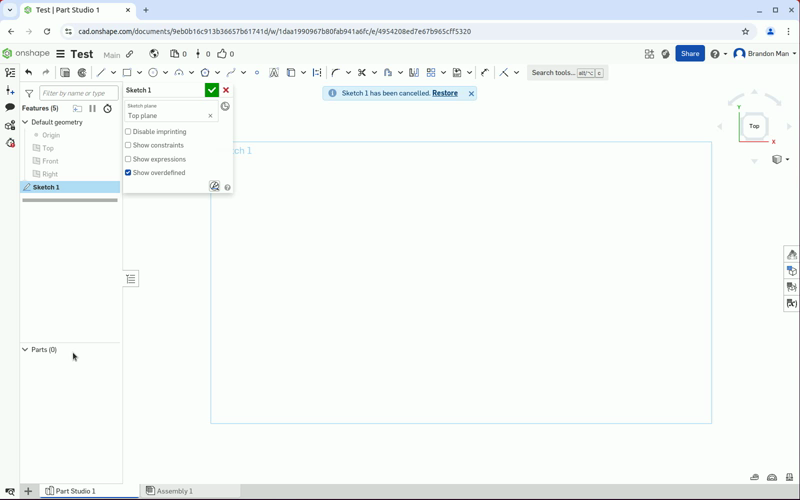
key(y)
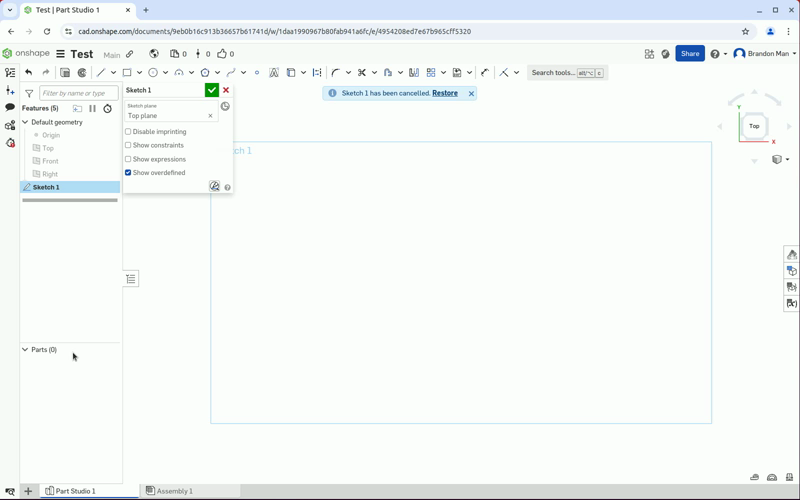
key(l)
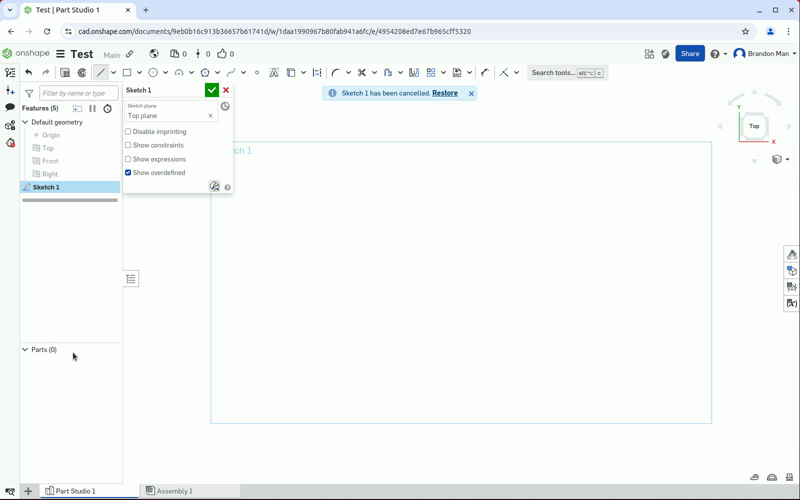
key_down(shift)
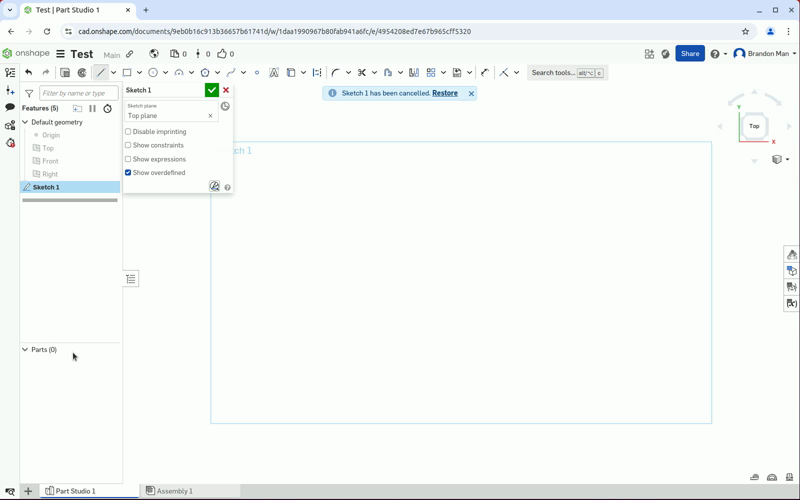
mouse_move(349, 282)
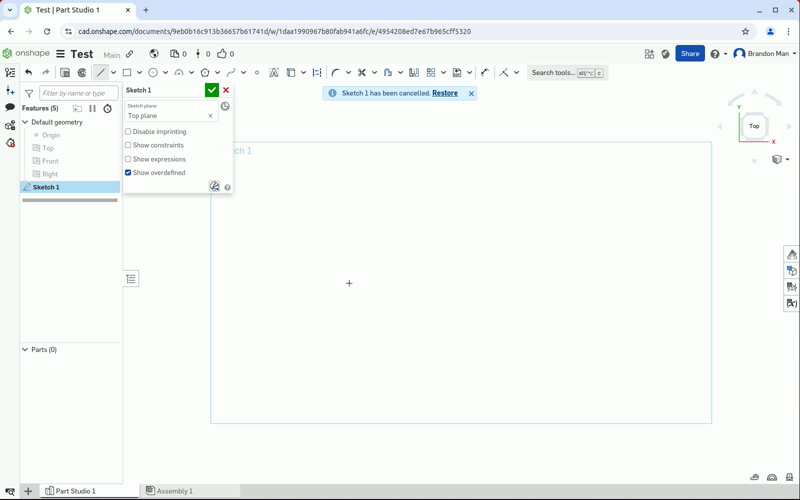
click(349, 282)
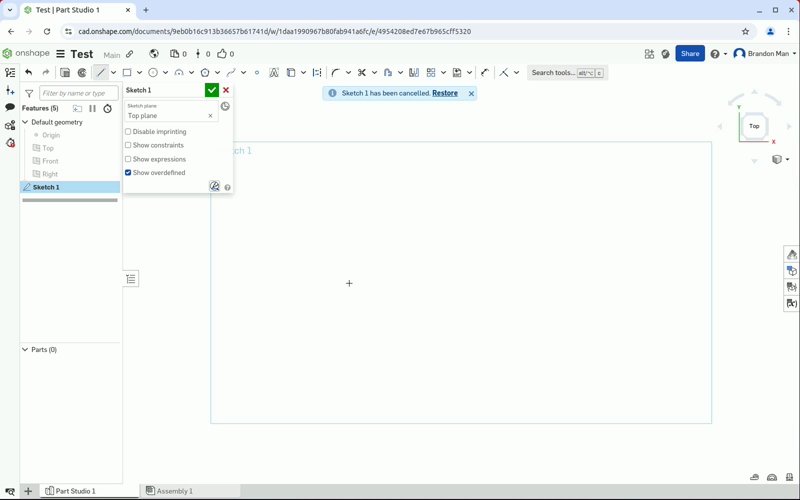
key_up(shift)
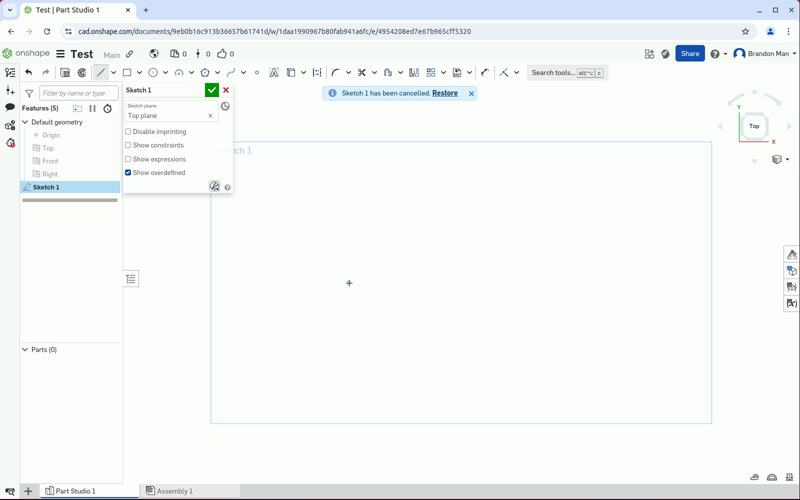
key_down(shift)
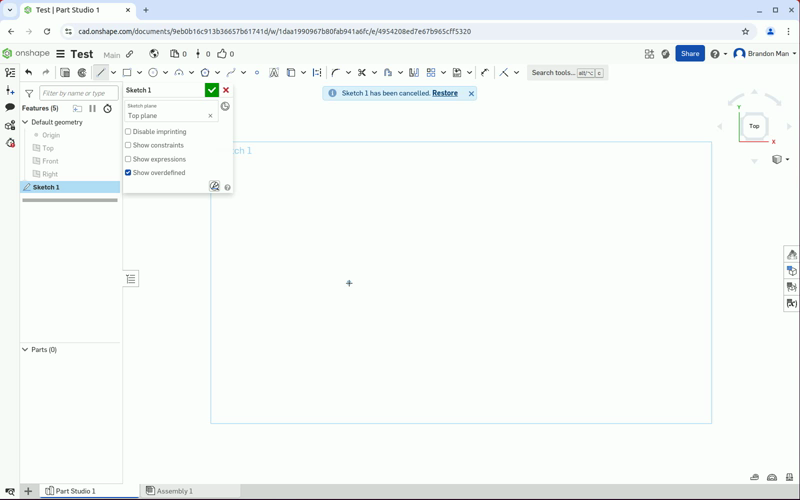
mouse_move(405, 378)
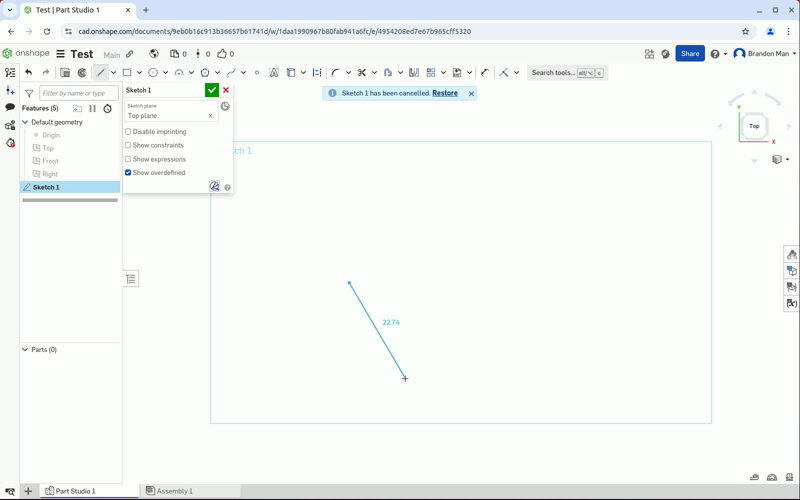
click(405, 378)
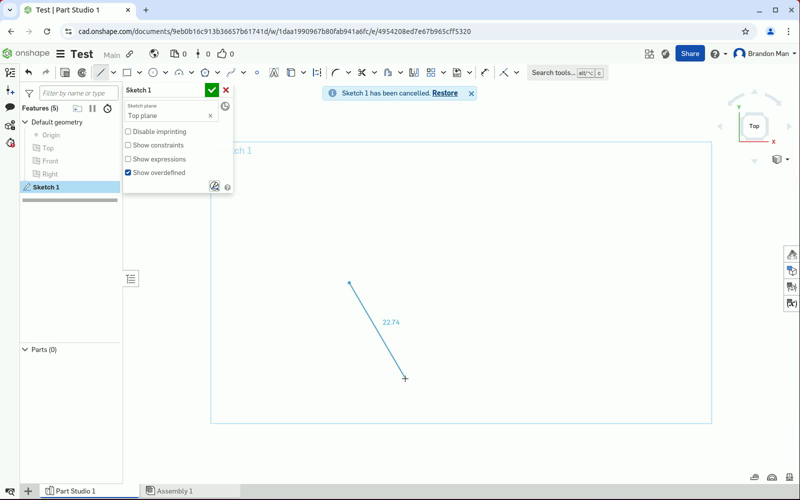
key_up(shift)
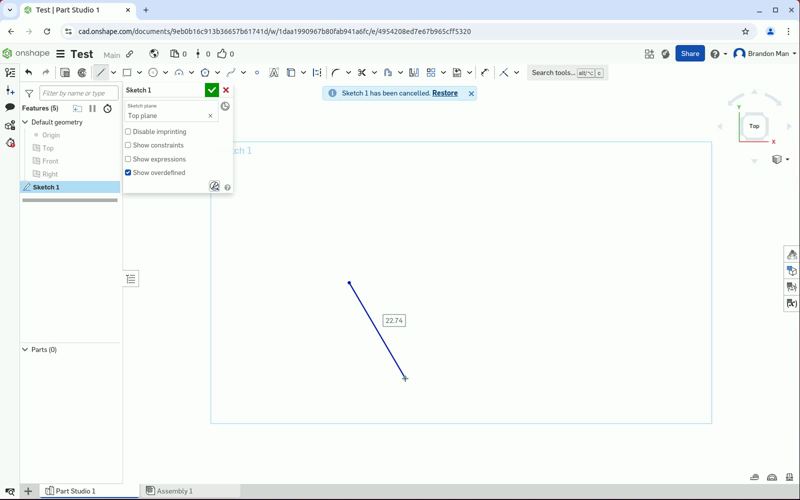
key_down(shift)
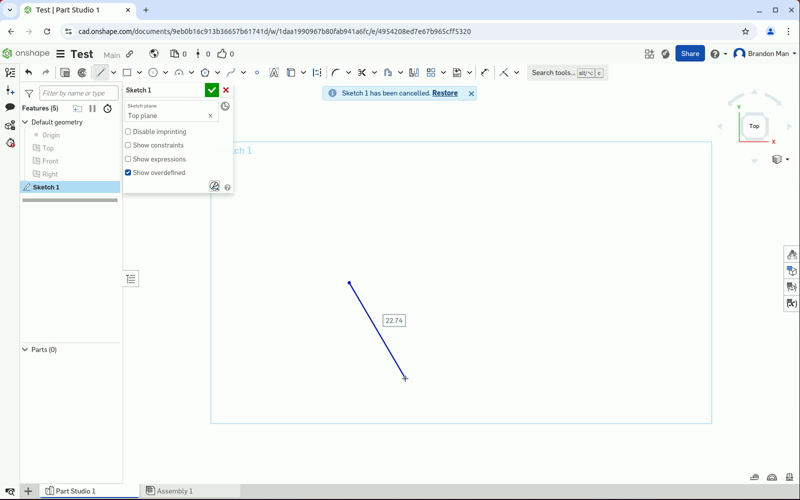
mouse_move(514, 378)
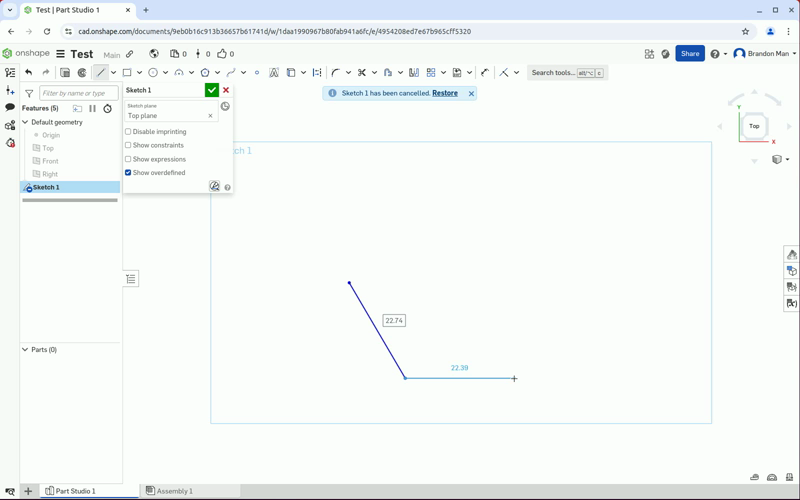
click(514, 378)
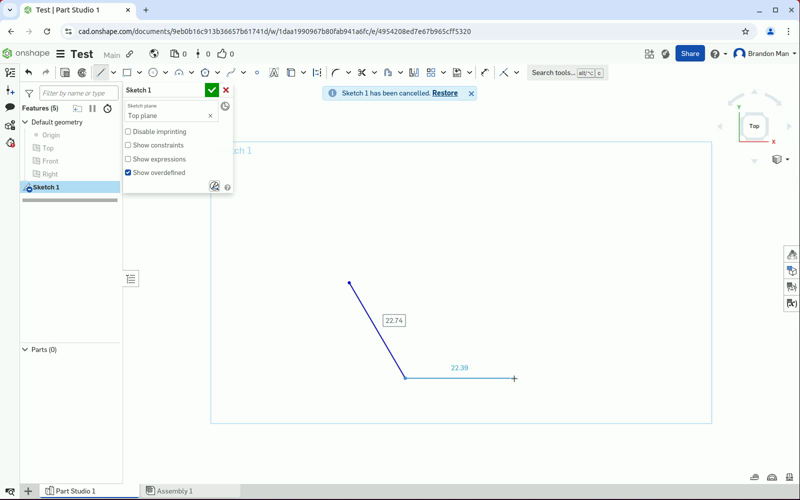
key_up(shift)
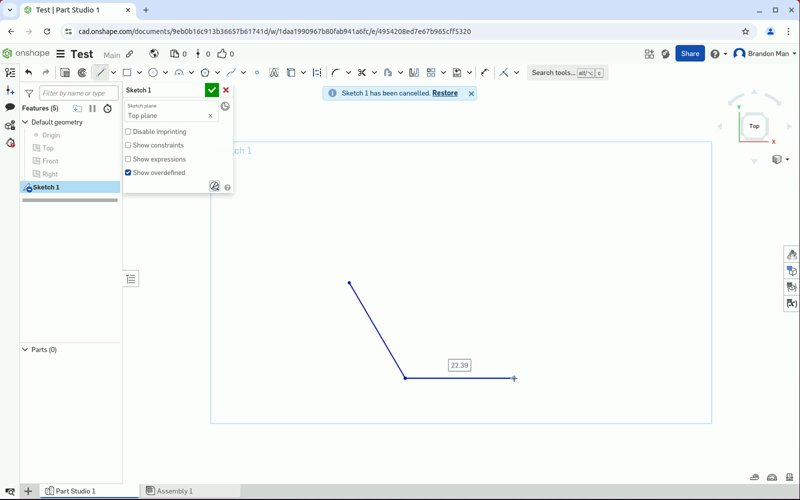
key_down(shift)
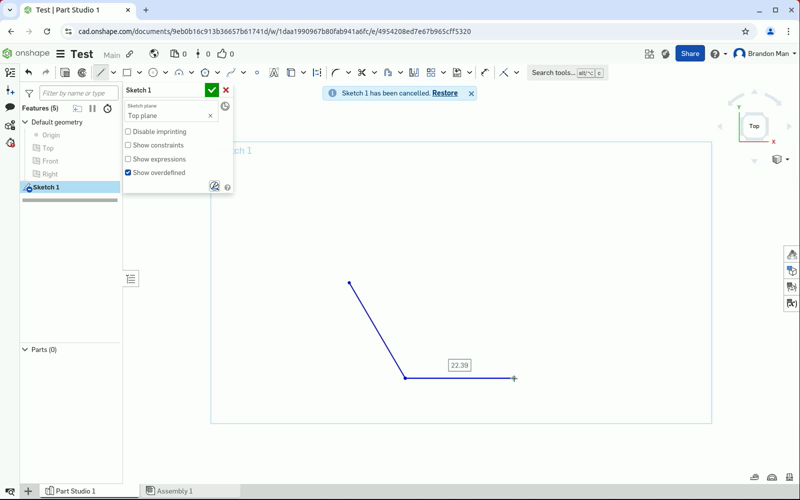
mouse_move(569, 282)
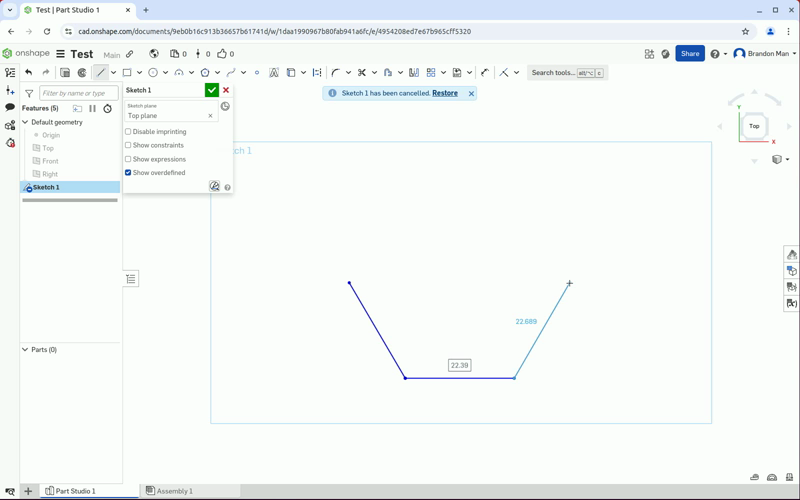
click(569, 282)
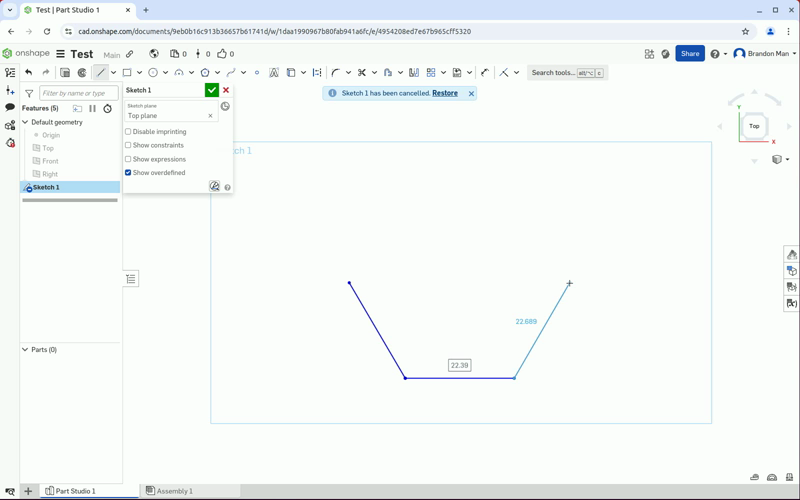
key_up(shift)
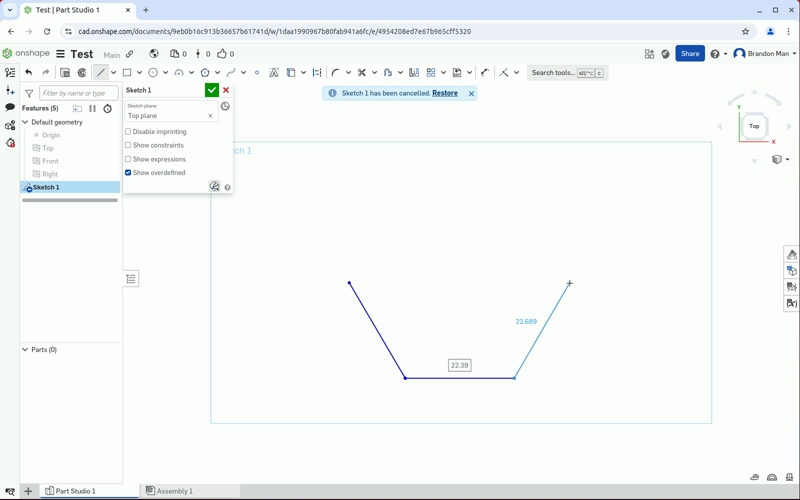
key_down(shift)
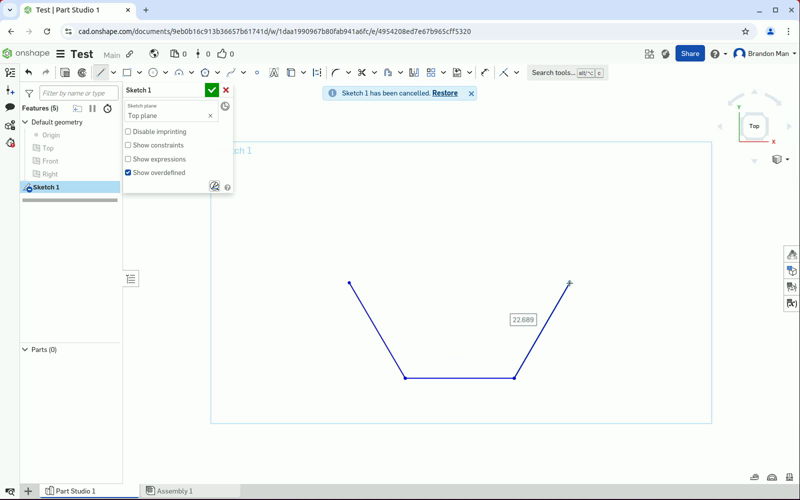
mouse_move(514, 187)
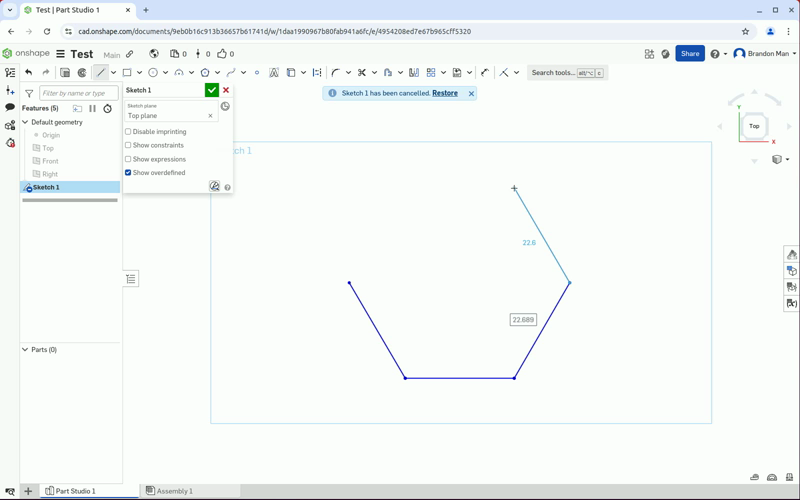
click(514, 187)
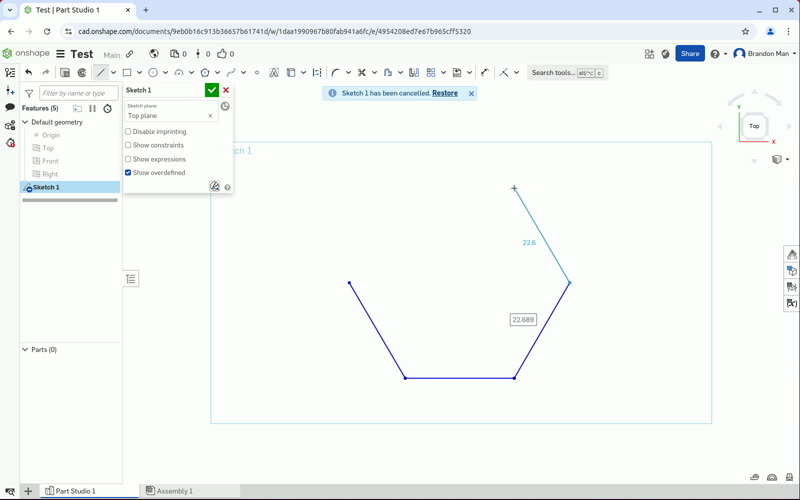
key_up(shift)
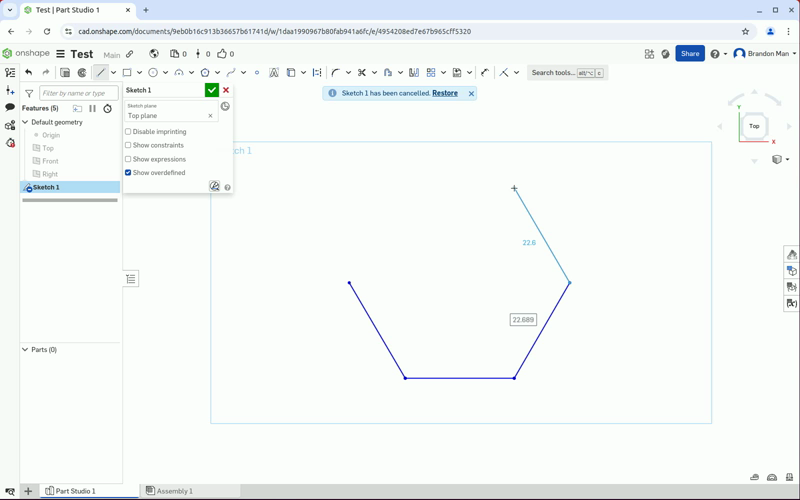
key_down(shift)
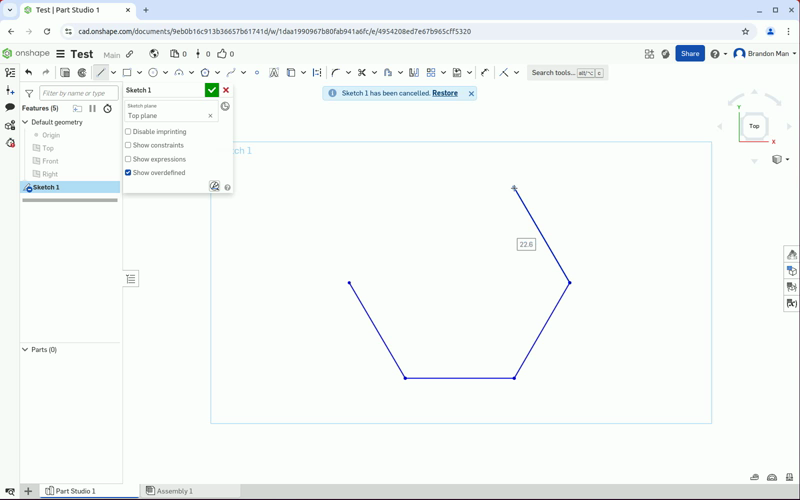
mouse_move(405, 187)
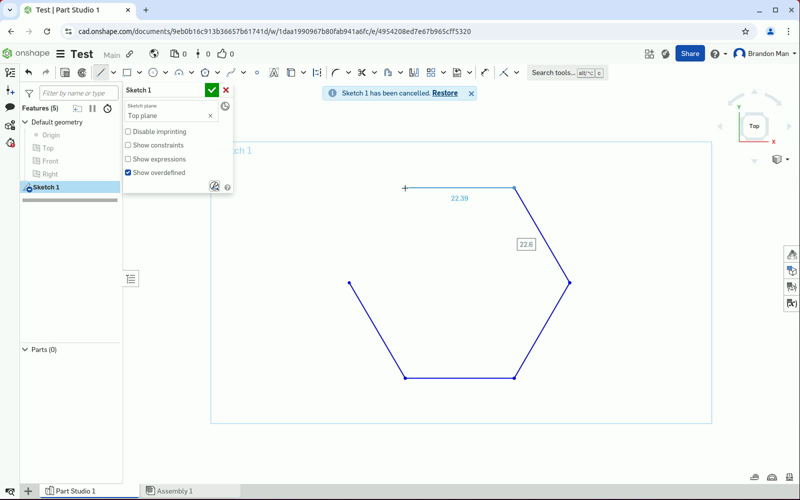
click(405, 187)
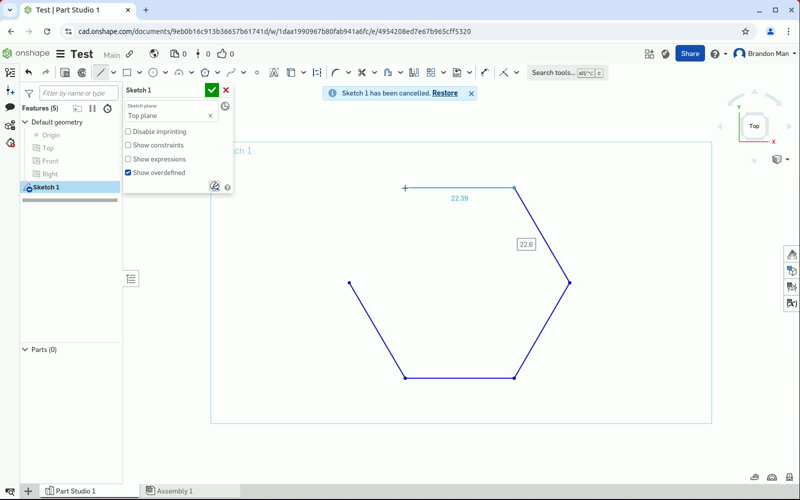
key_up(shift)
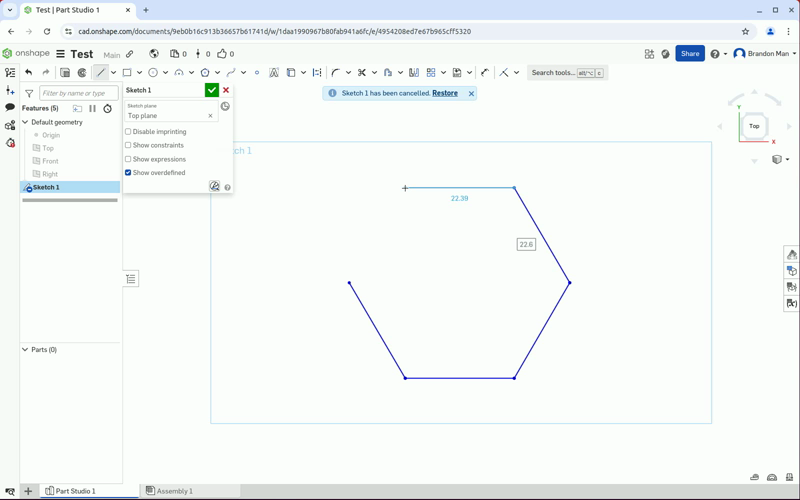
key_down(shift)
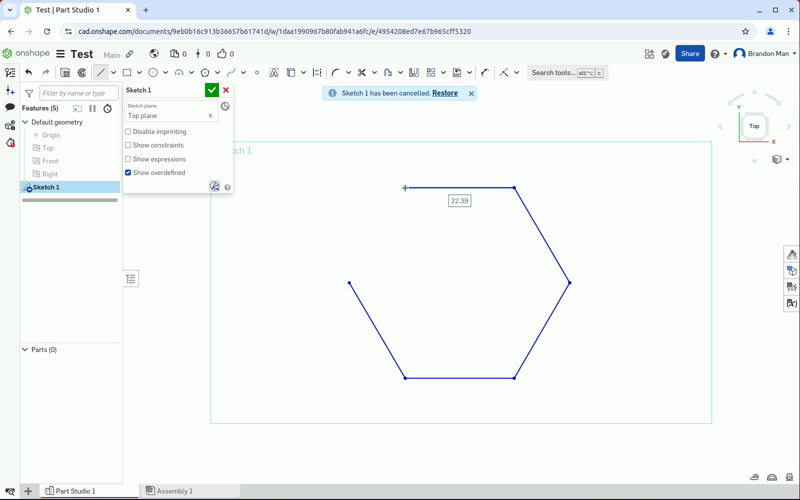
mouse_move(349, 282)
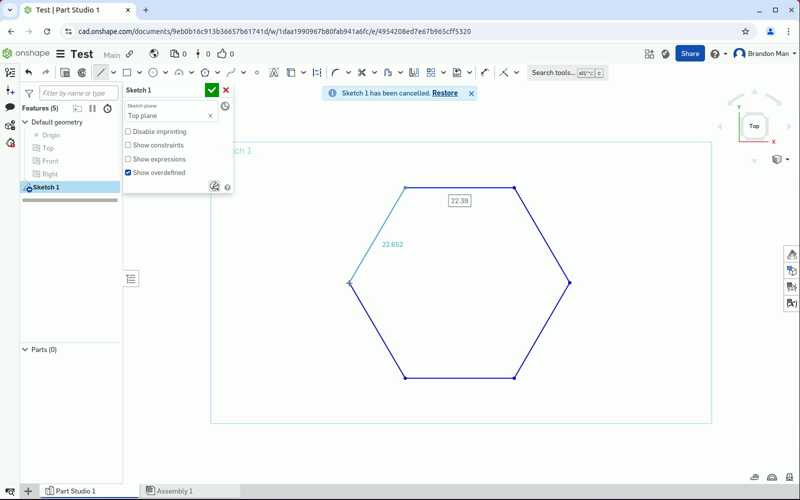
key_up(shift)
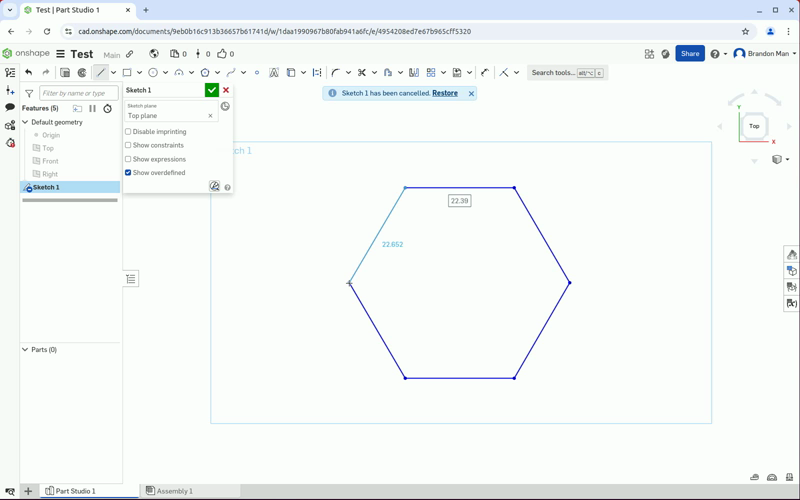
click(349, 282)
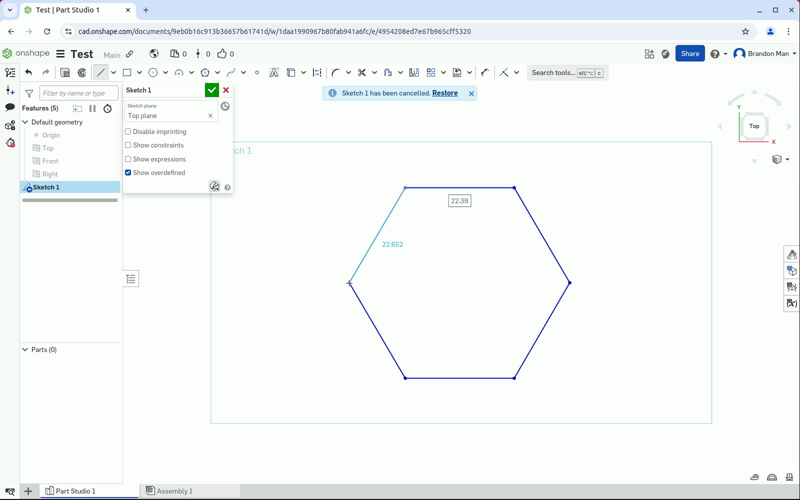
key(esc)
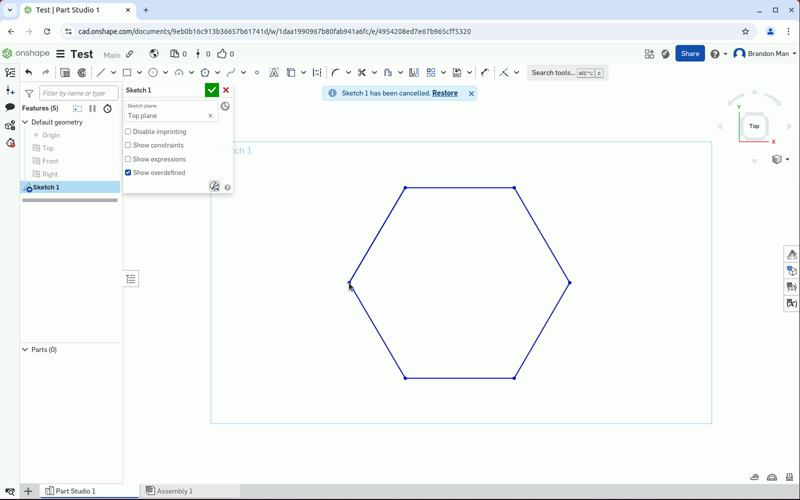
mouse_move(437, 355)
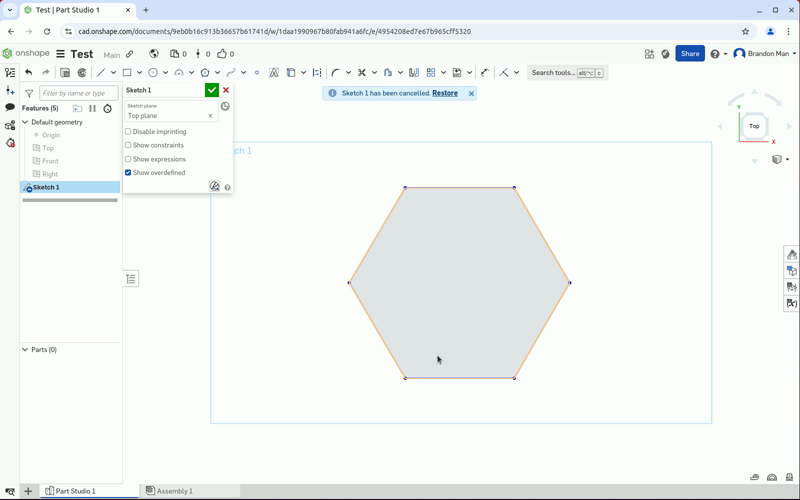
click(437, 355)
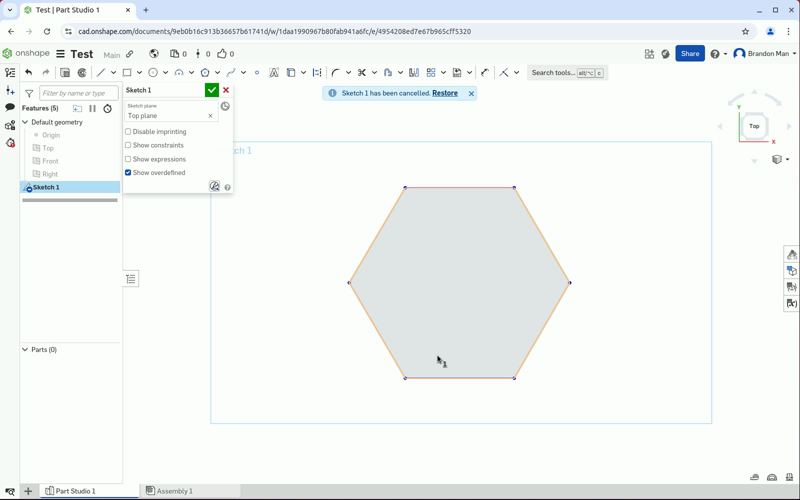
mouse_move(73, 352)
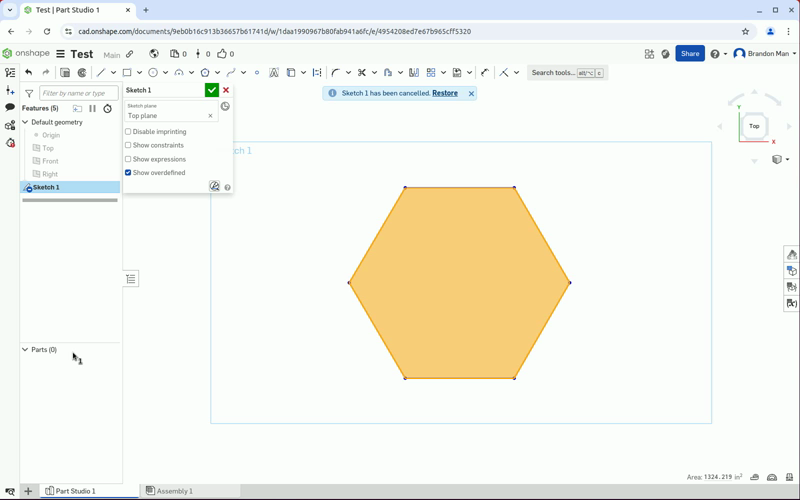
key(shift+y)
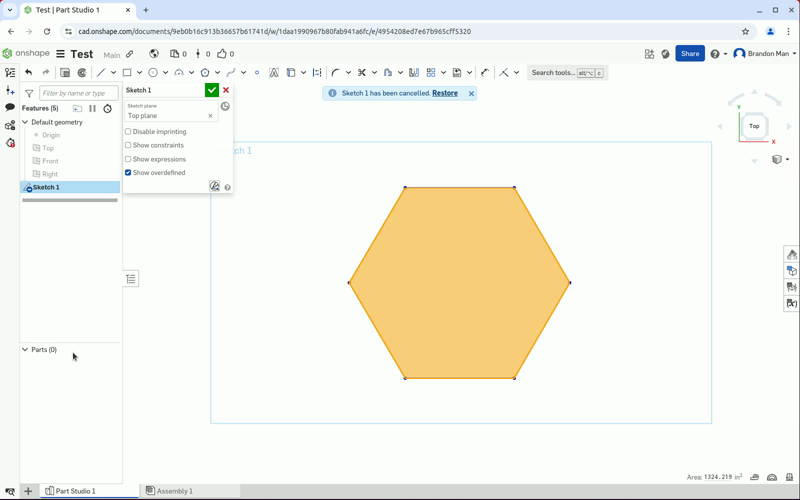
key(shift+e)
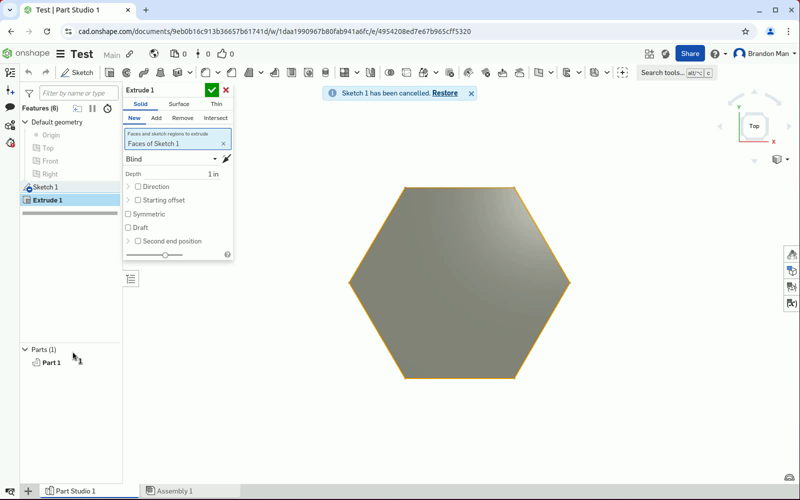
mouse_move(143, 106)
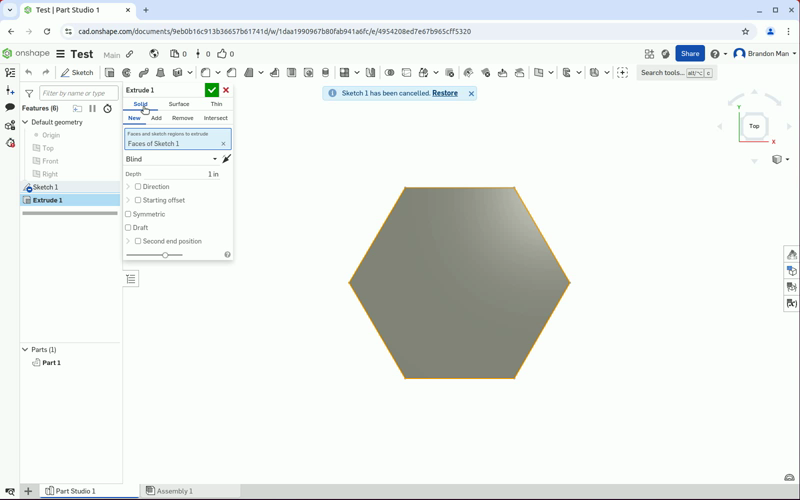
click(143, 106)
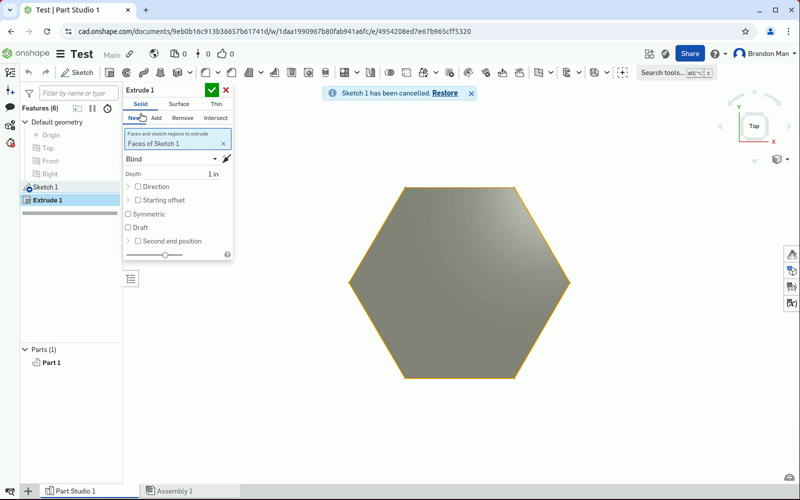
mouse_move(137, 120)
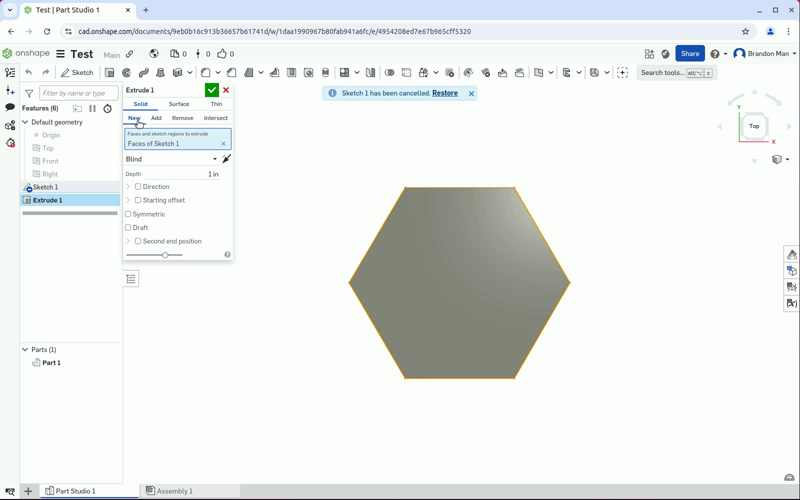
click(137, 120)
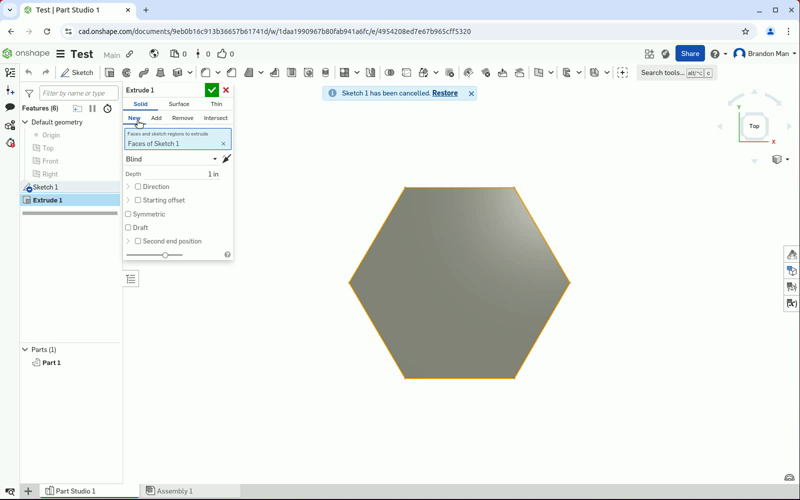
key(tab, 4)
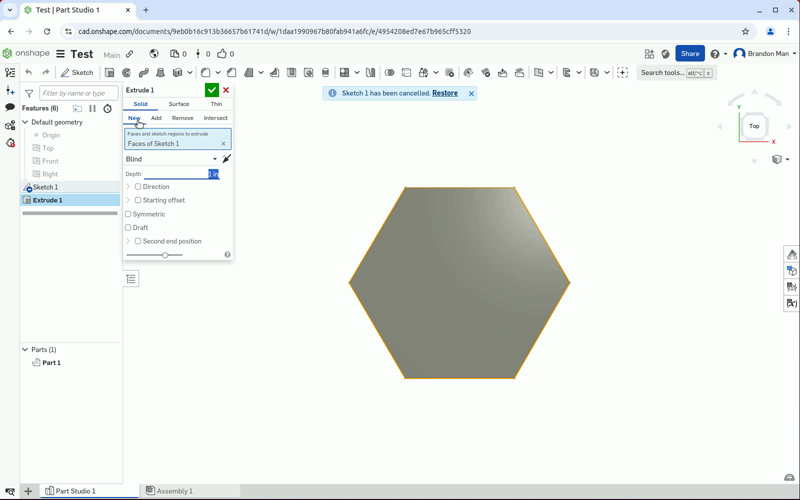
text(15.405)
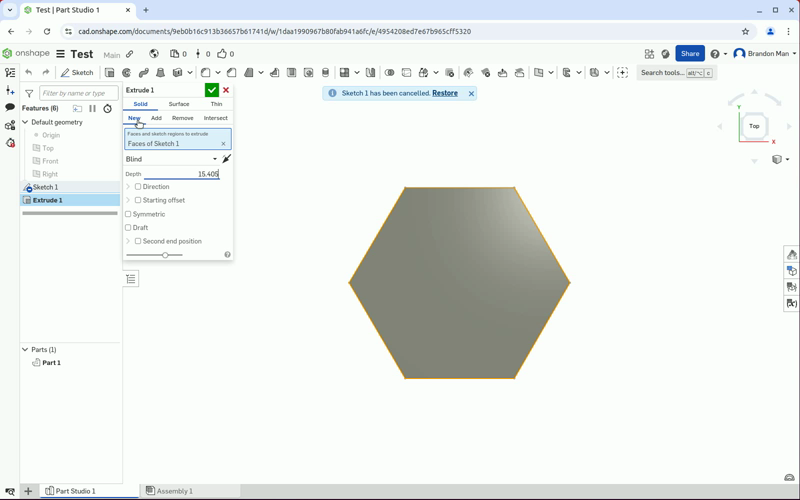
key(enter)
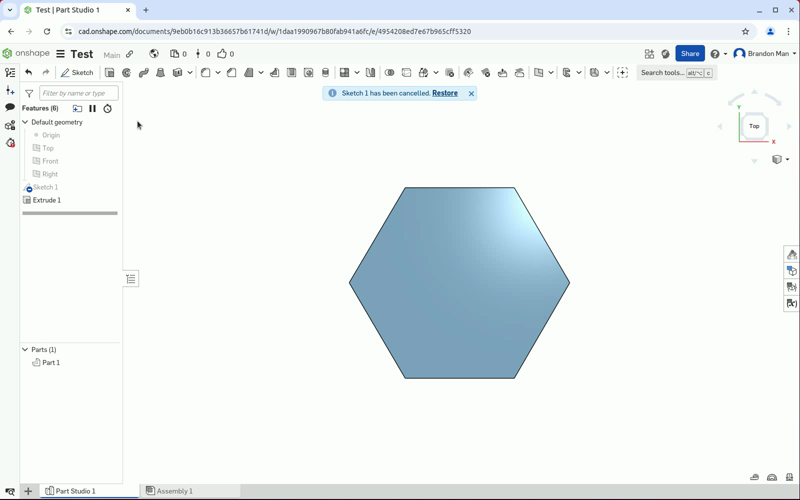
key(shift+h)
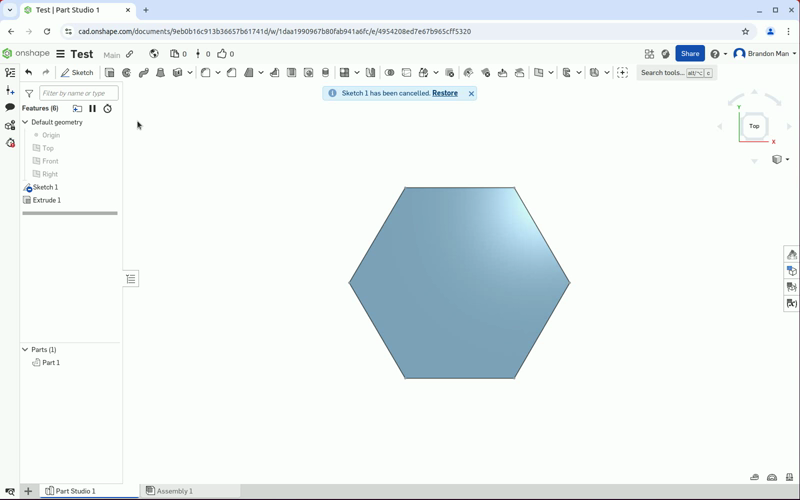
key(shift+h)
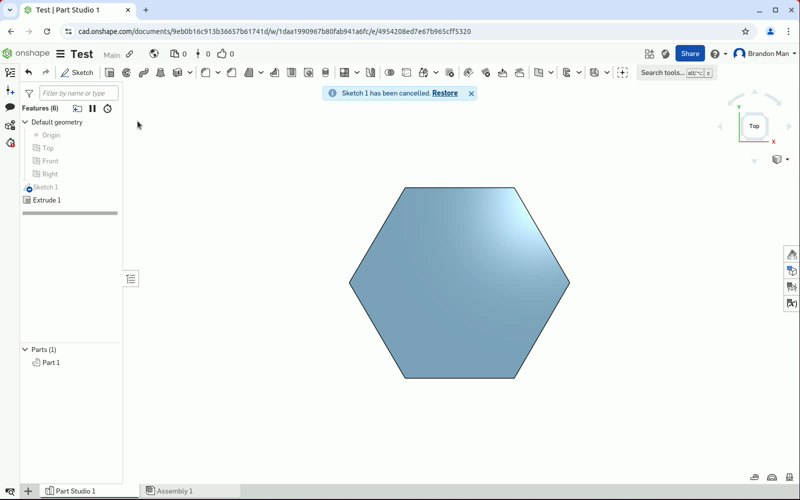
mouse_move(73, 189)
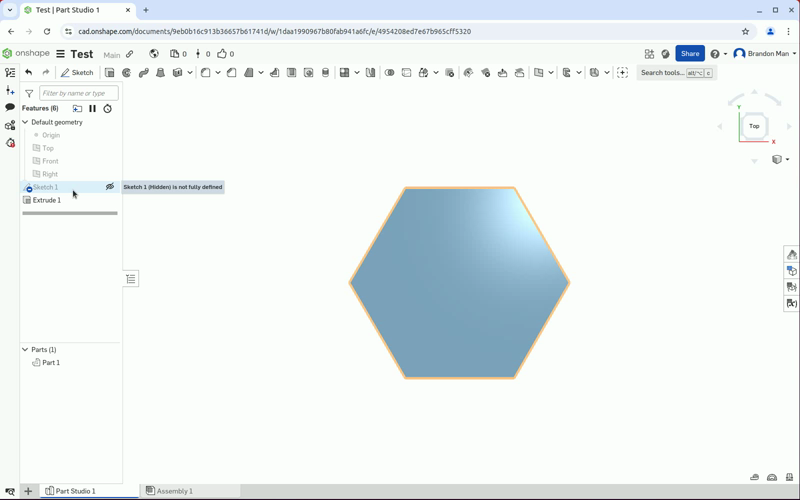
click(73, 189)
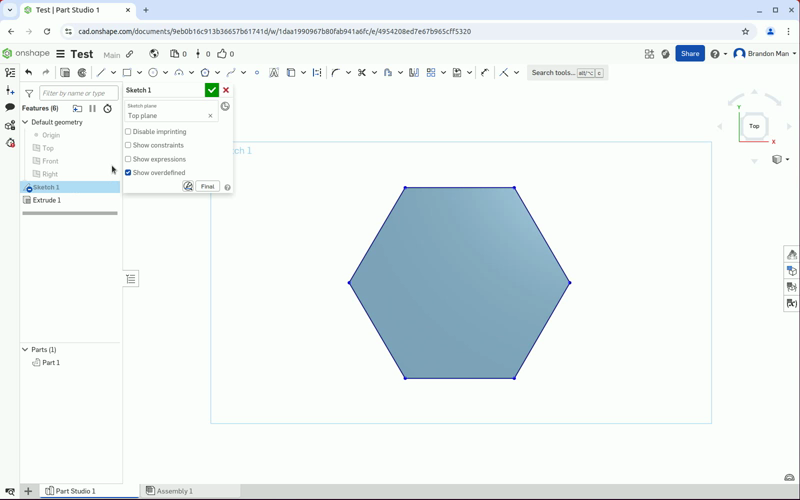
mouse_move(229, 92)
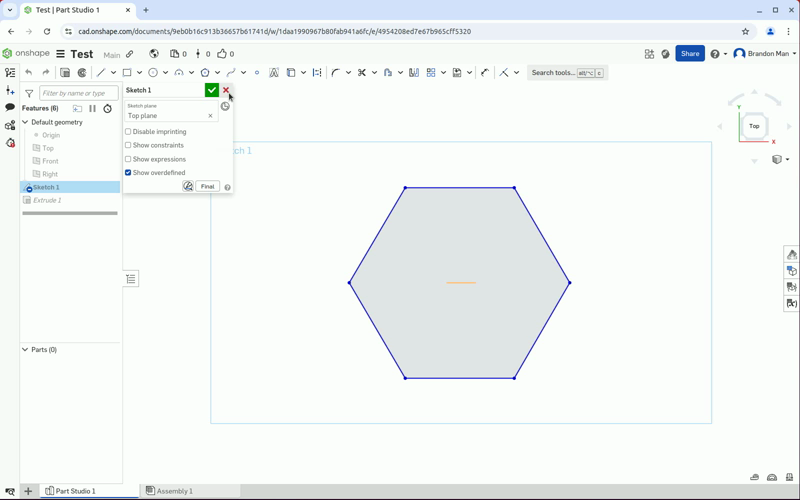
click(229, 92)
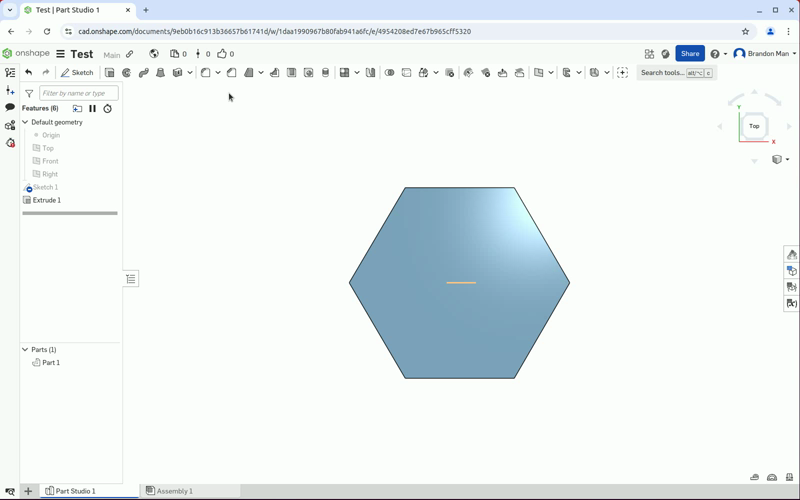
mouse_move(541, 75)
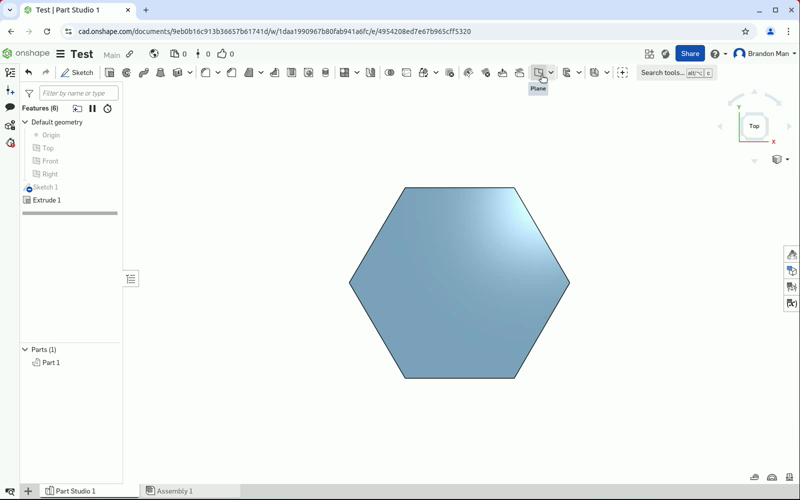
click(541, 75)
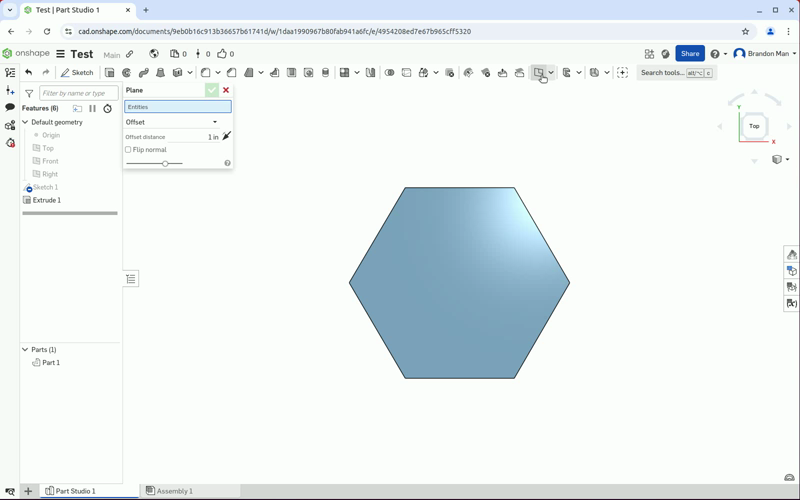
mouse_move(73, 150)
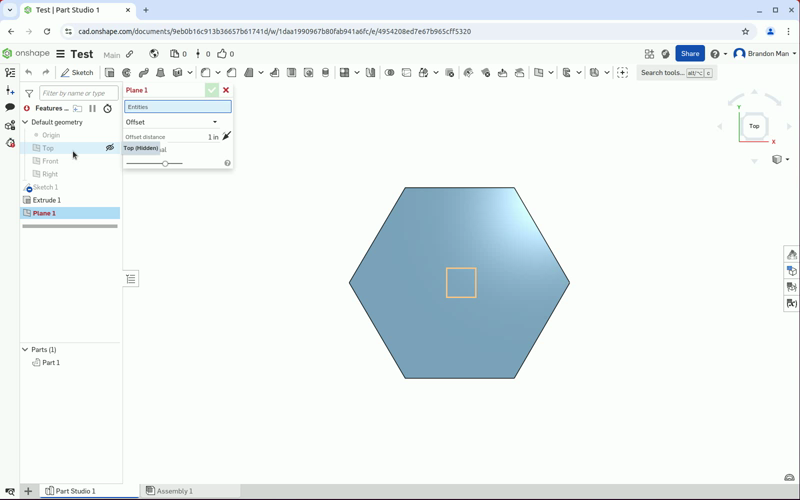
click(73, 150)
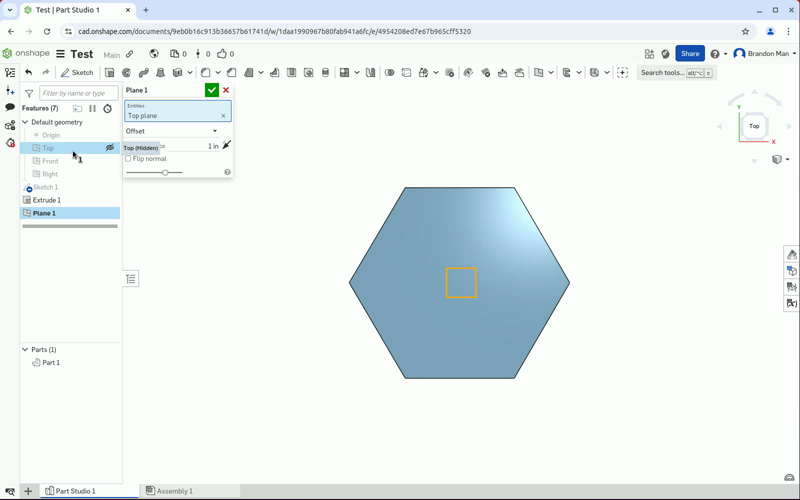
key(tab, 2)
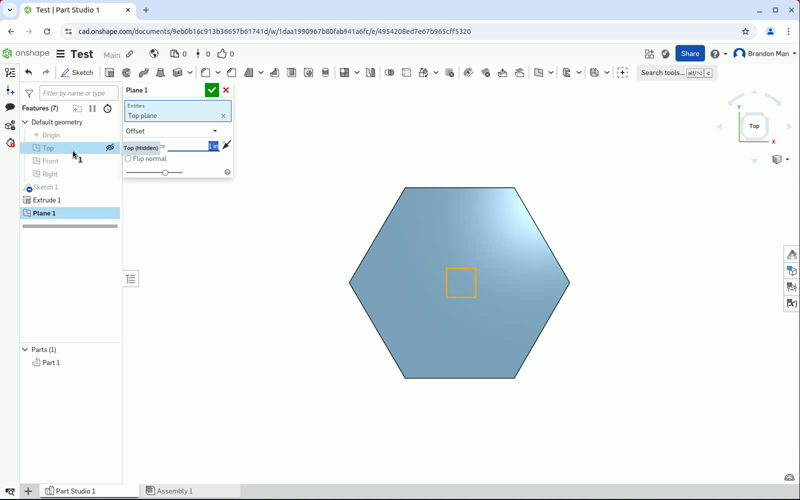
text(15.405)
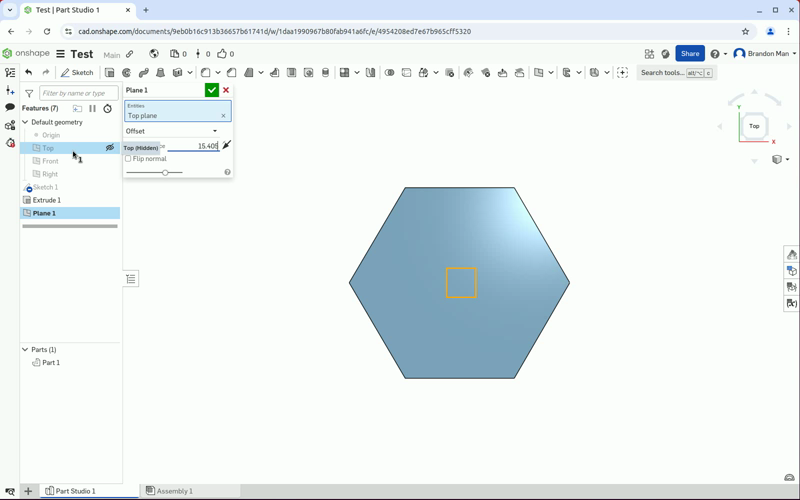
key(enter, 2)
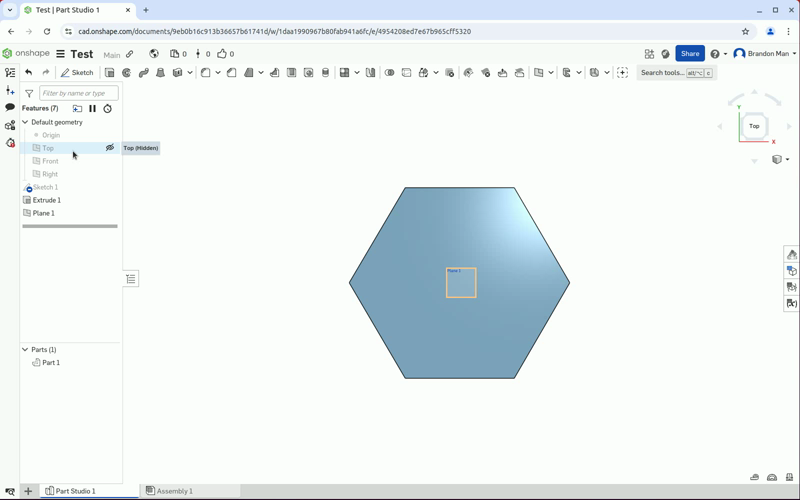
key(shift+s)
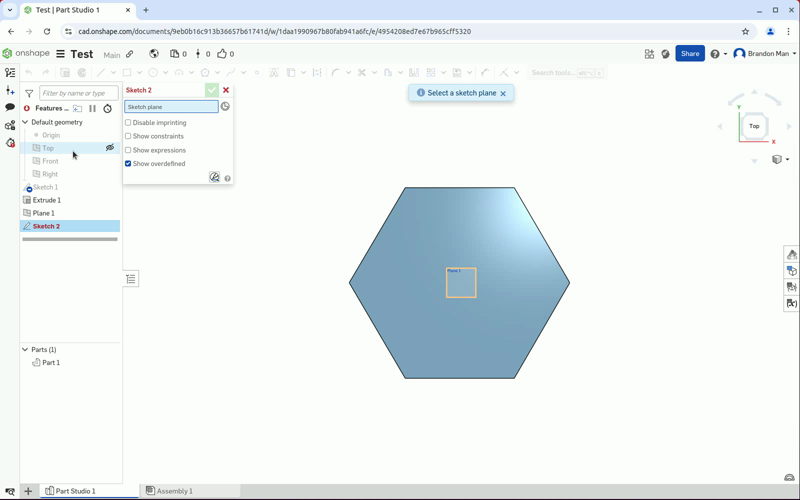
mouse_move(73, 215)
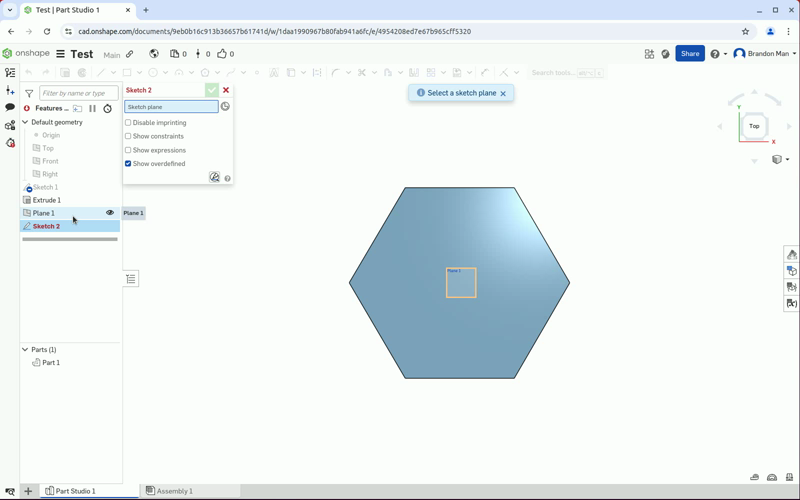
click(73, 215)
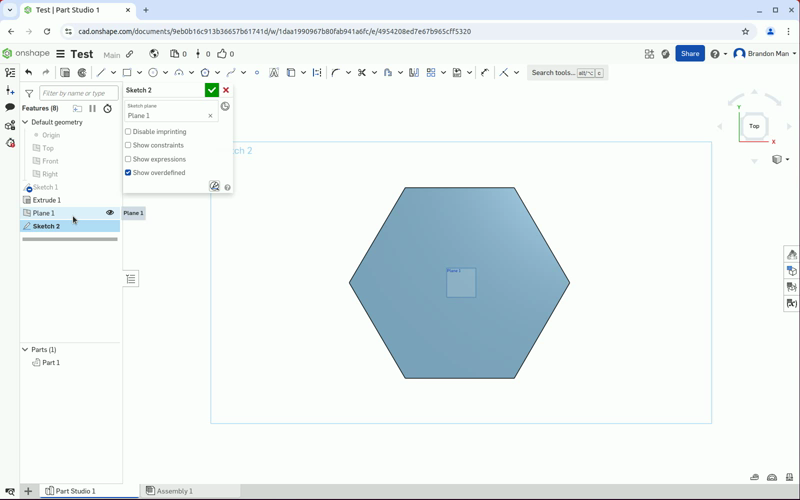
mouse_move(73, 352)
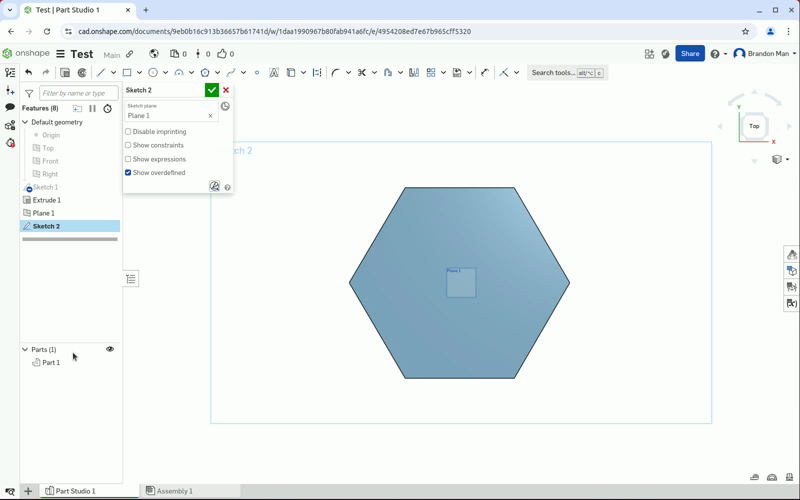
key(y)
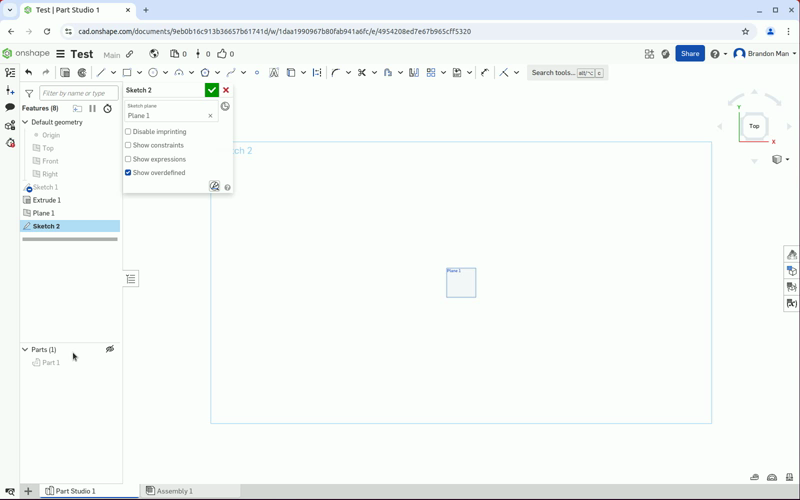
key(c)
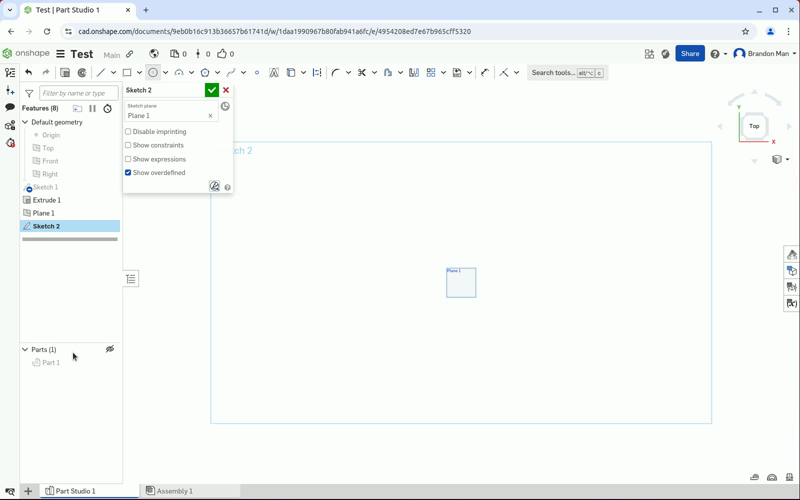
key_down(shift)
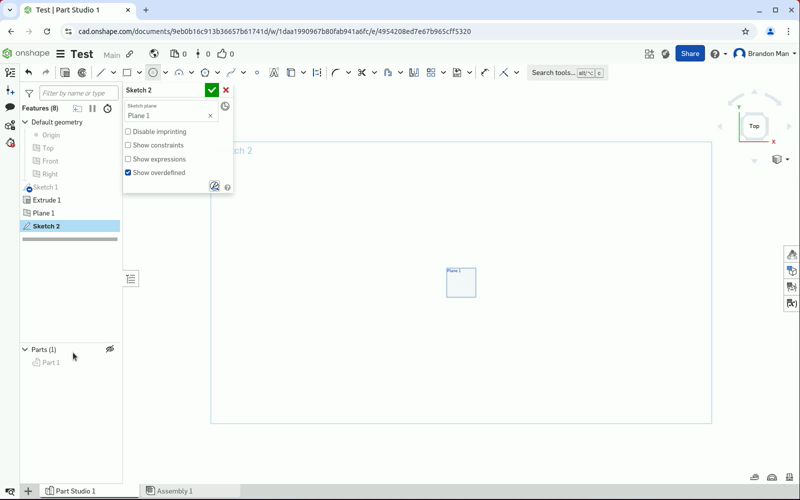
mouse_move(461, 282)
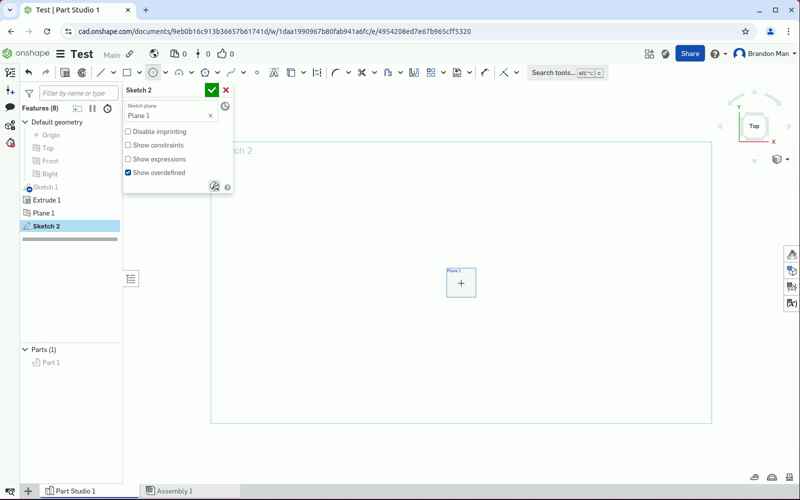
click(461, 282)
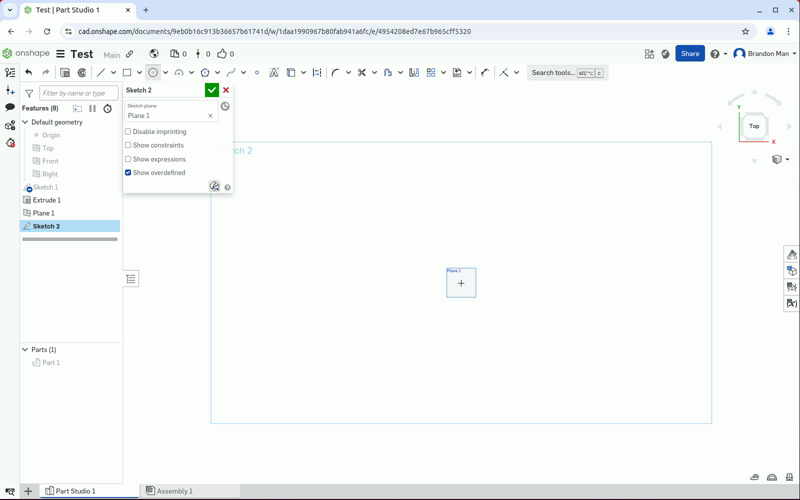
key_up(shift)
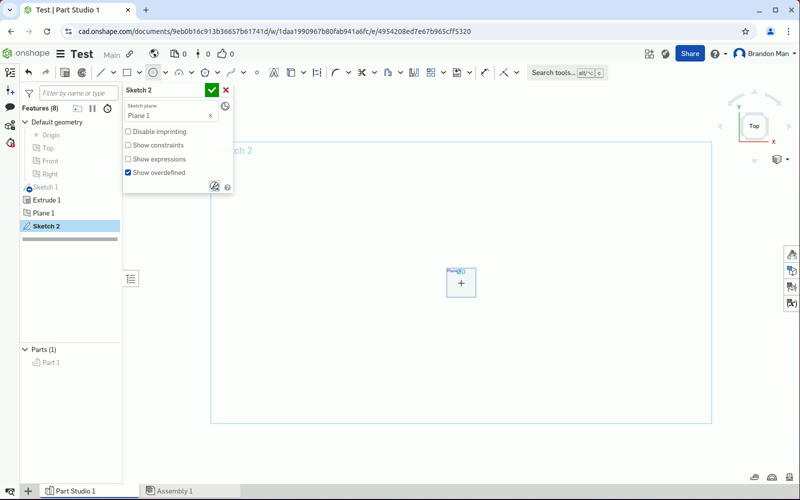
mouse_move(552, 282)
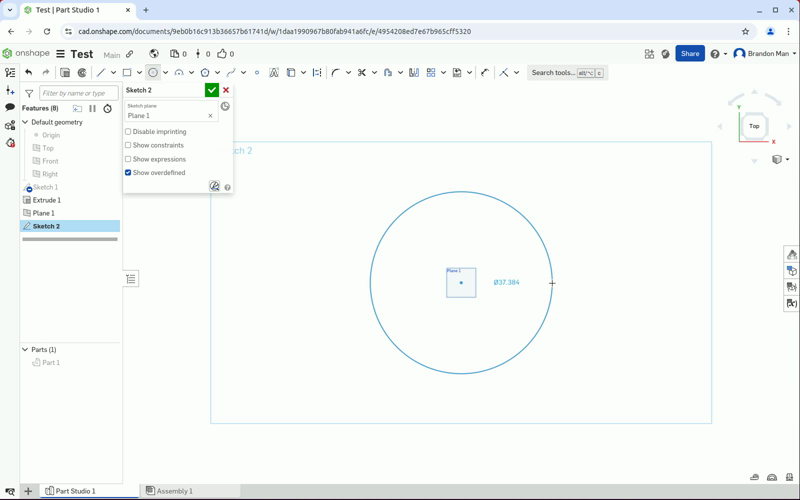
click(552, 282)
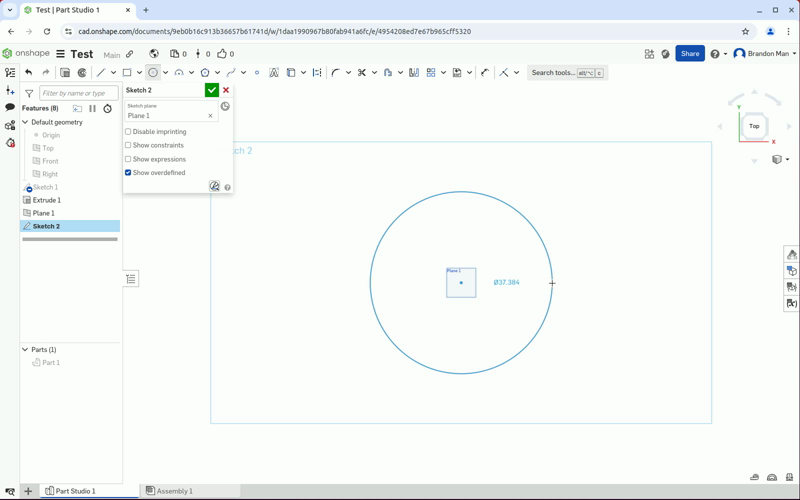
key(esc)
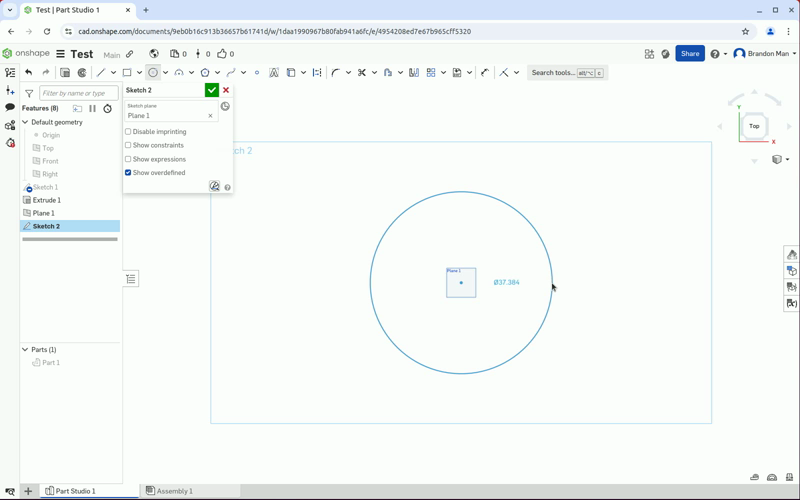
mouse_move(521, 288)
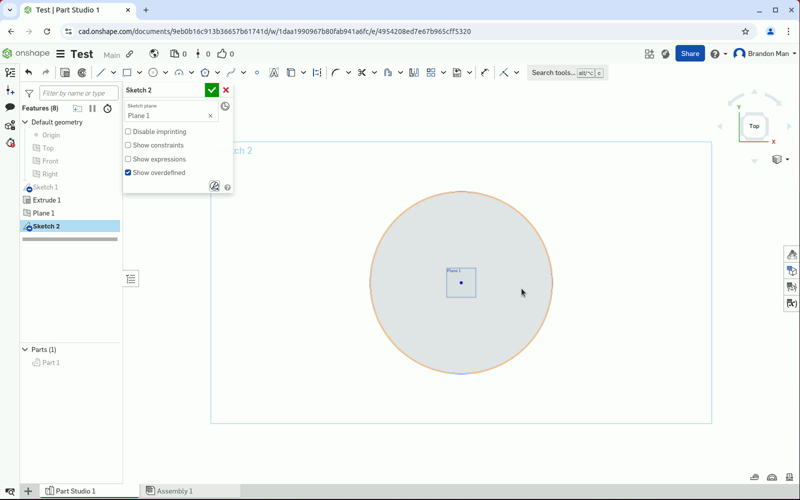
click(521, 288)
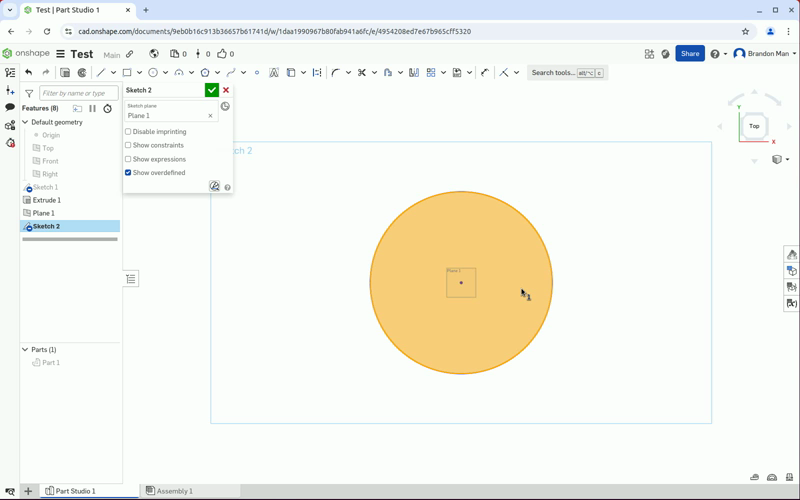
mouse_move(73, 352)
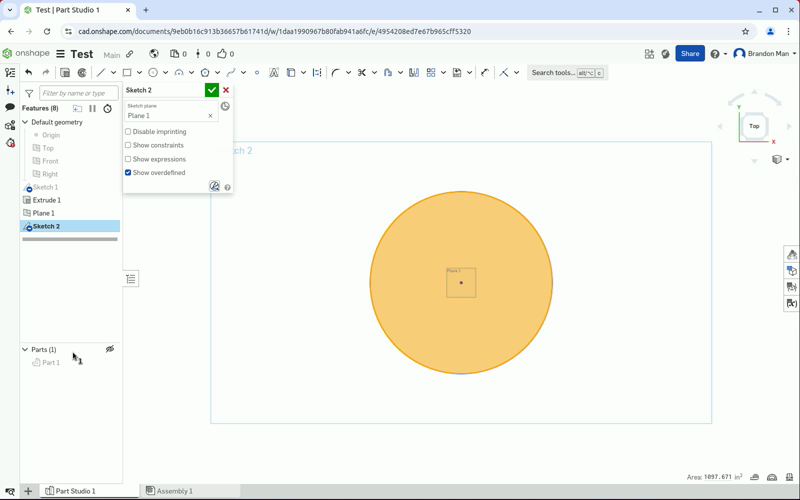
key(shift+y)
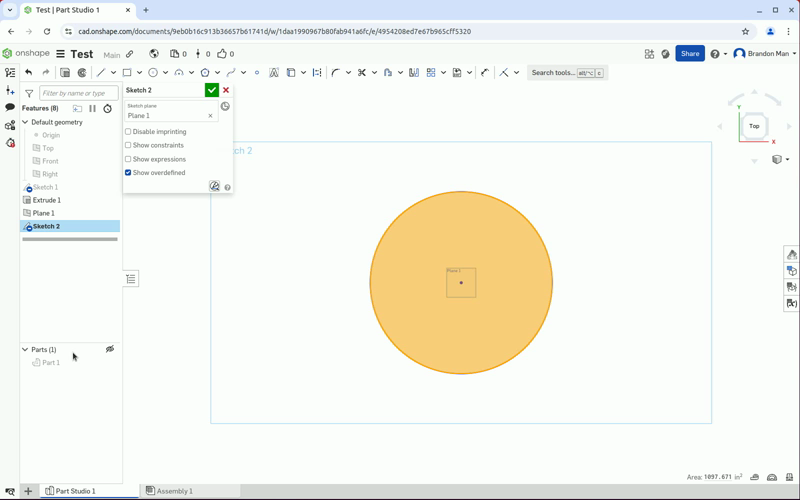
key(shift+e)
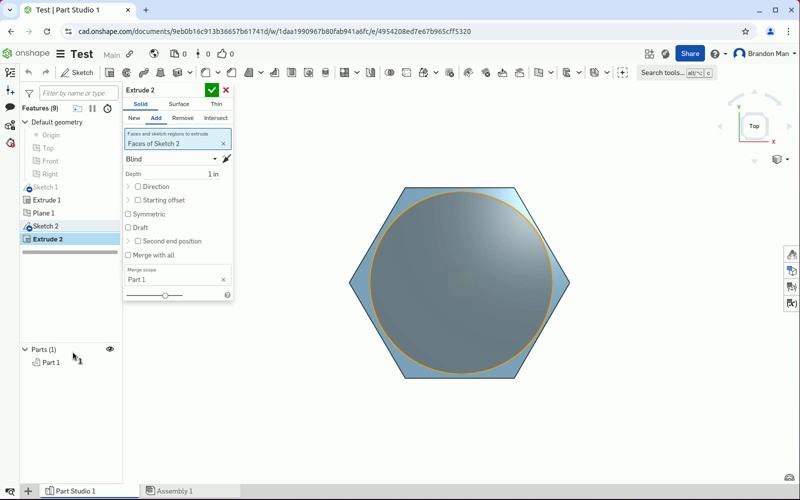
mouse_move(143, 106)
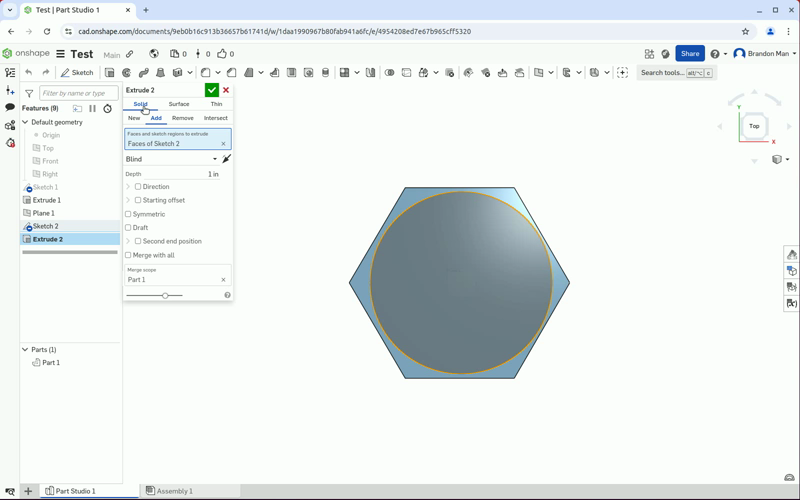
click(143, 106)
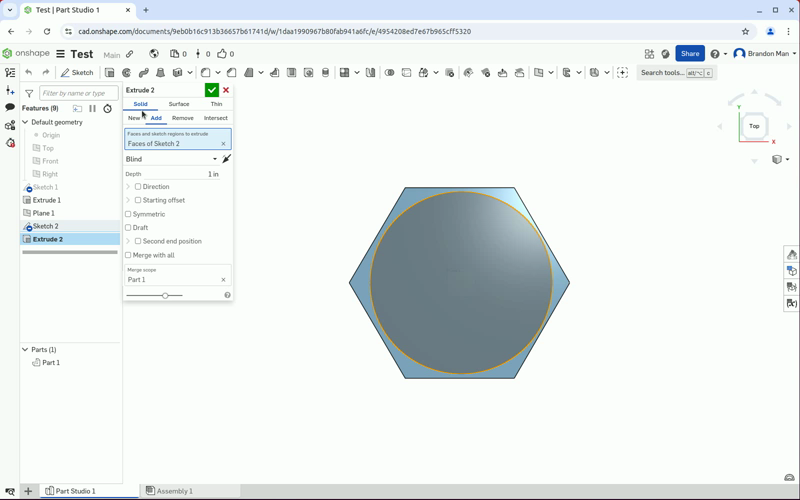
mouse_move(137, 120)
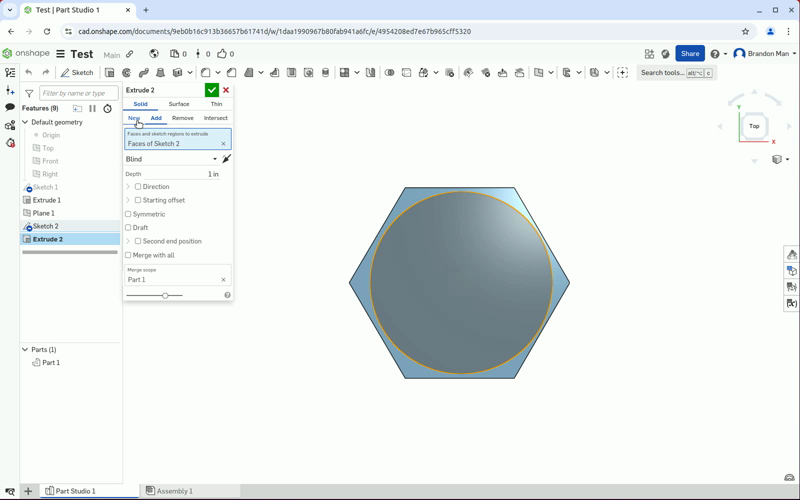
click(137, 120)
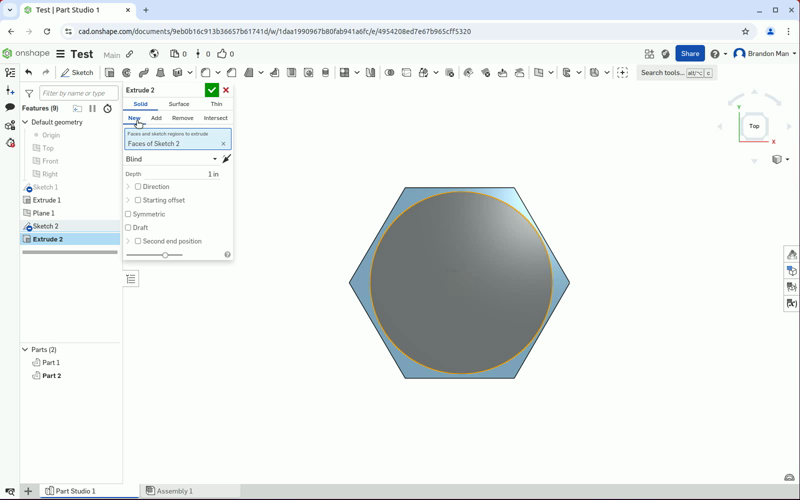
key(tab, 4)
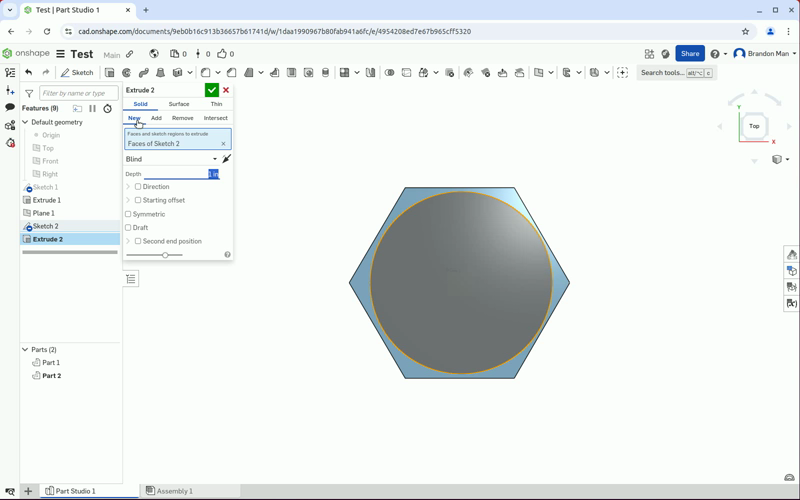
text(7.703)
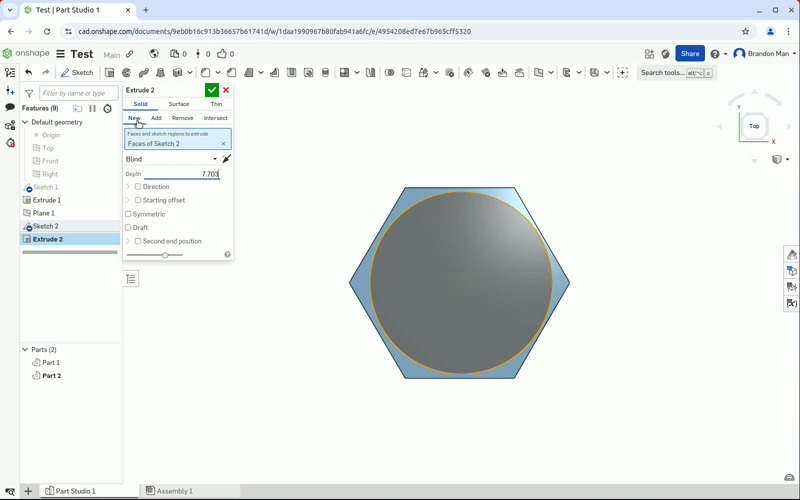
key(enter)
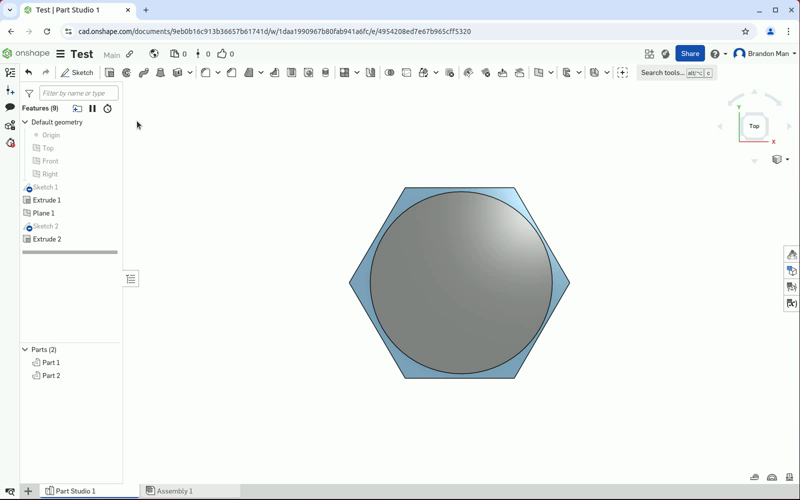
key(shift+h)
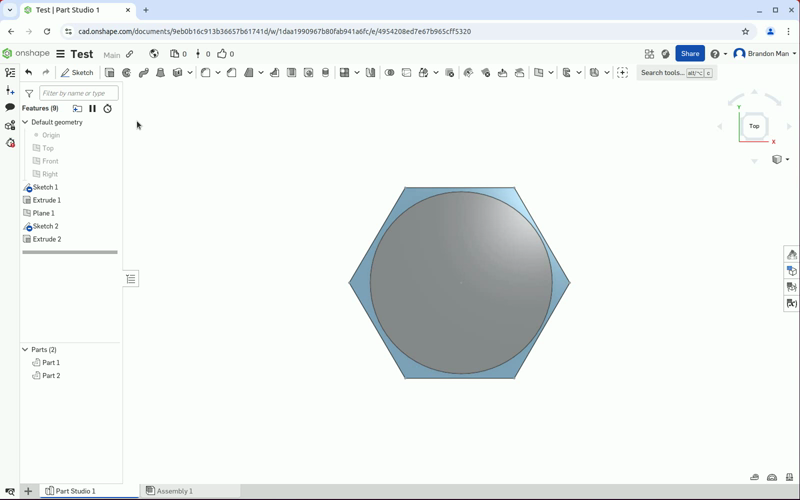
key(shift+h)
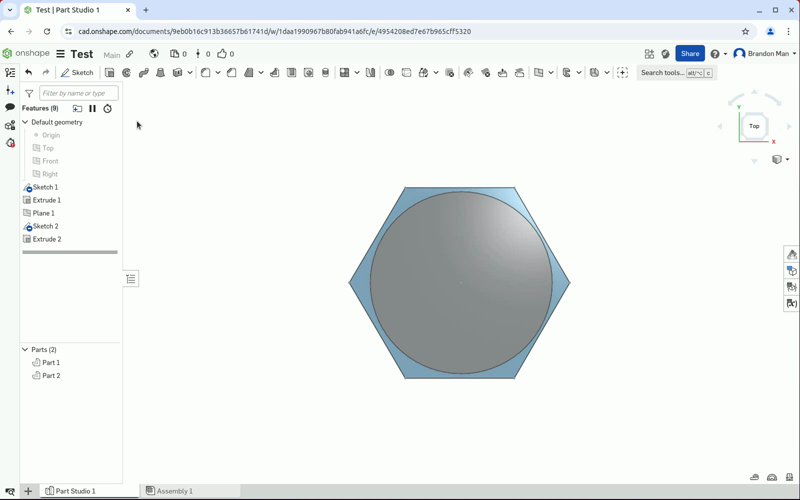
key(shift+7)
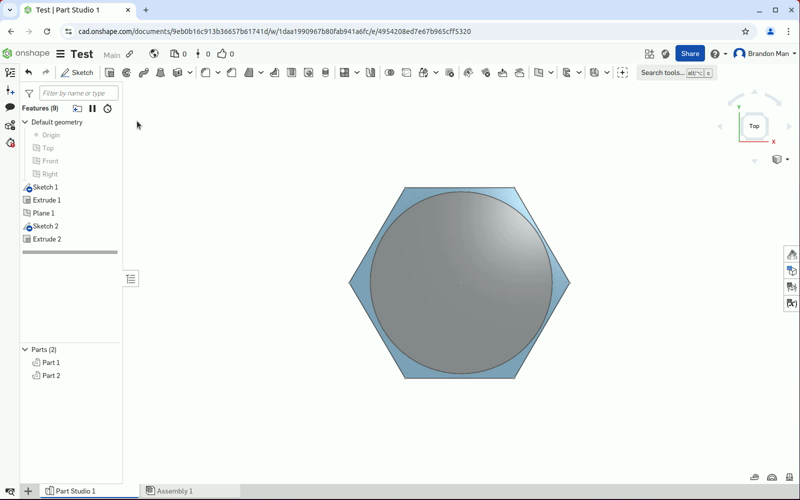
key(up, 3)
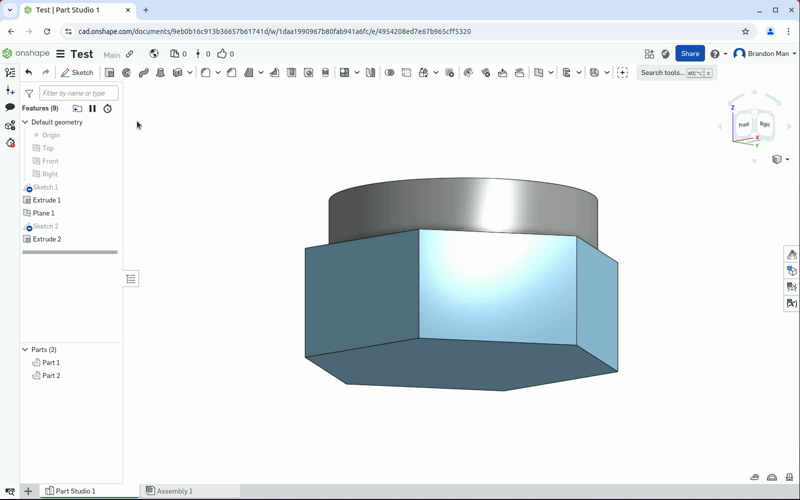
key(left, 3)
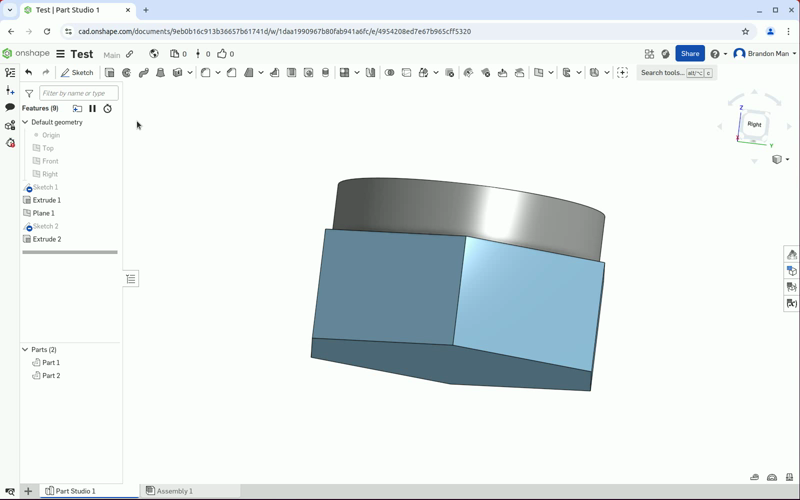
key(right, 3)
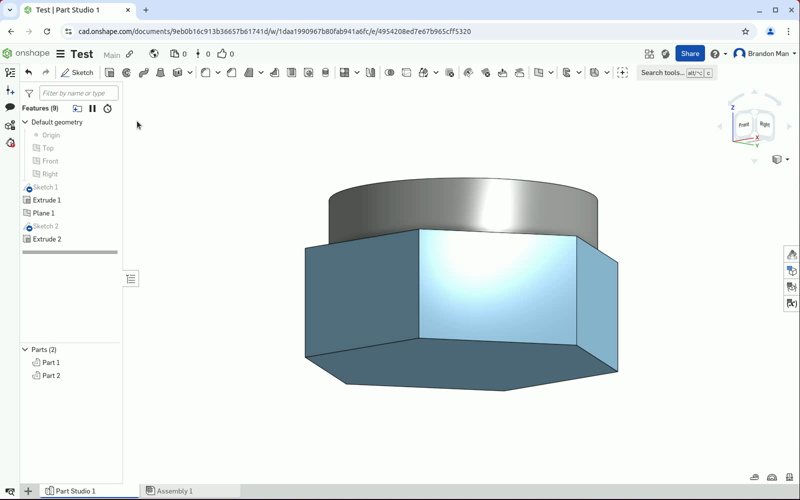
key(down, 3)
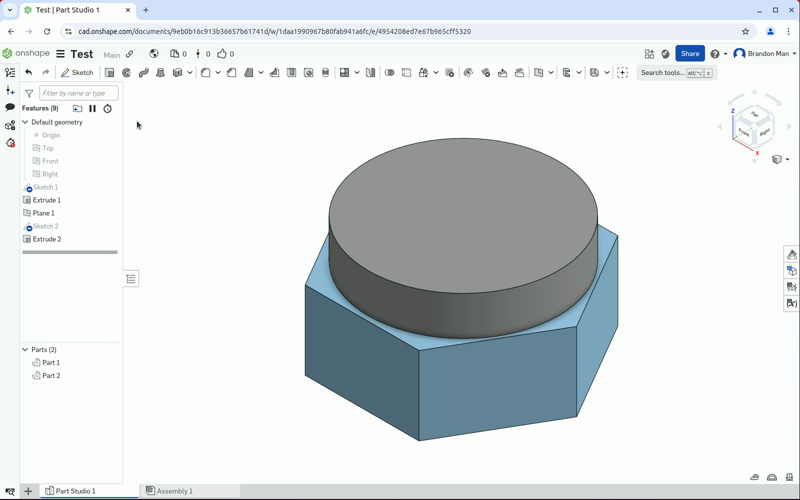
mouse_move(73, 189)
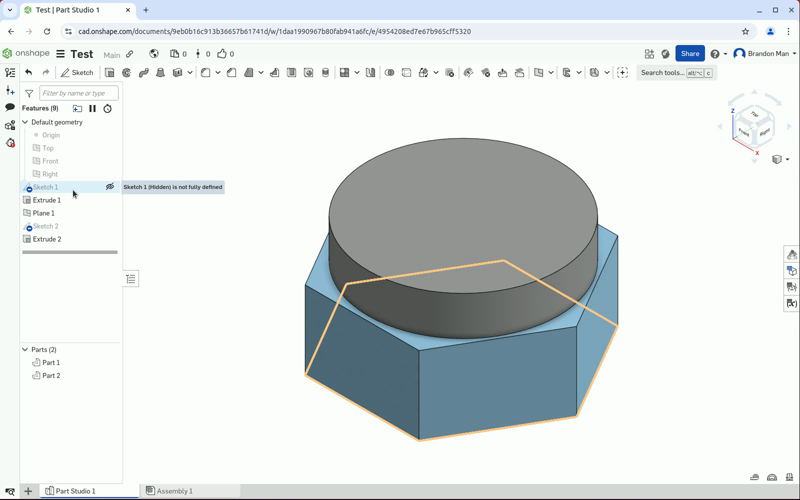
click(73, 189)